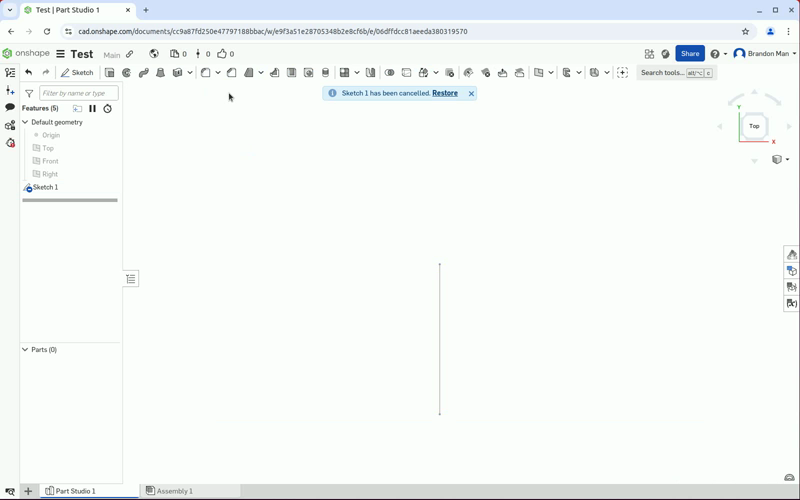
key(shift+h)
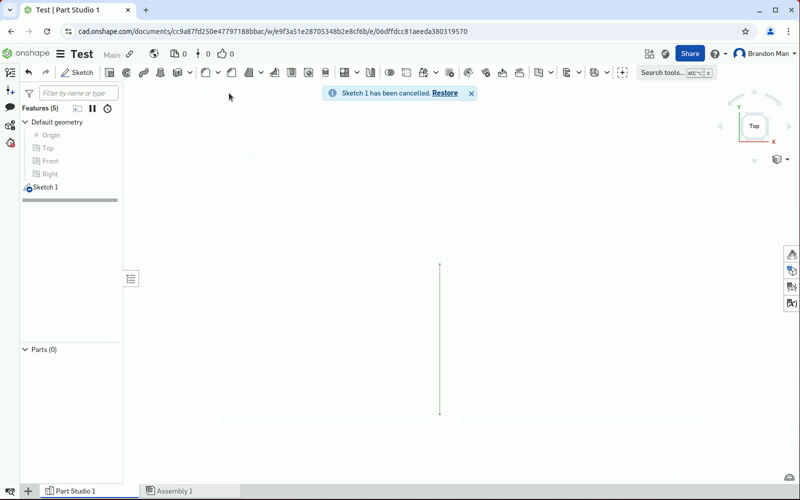
key(shift+s)
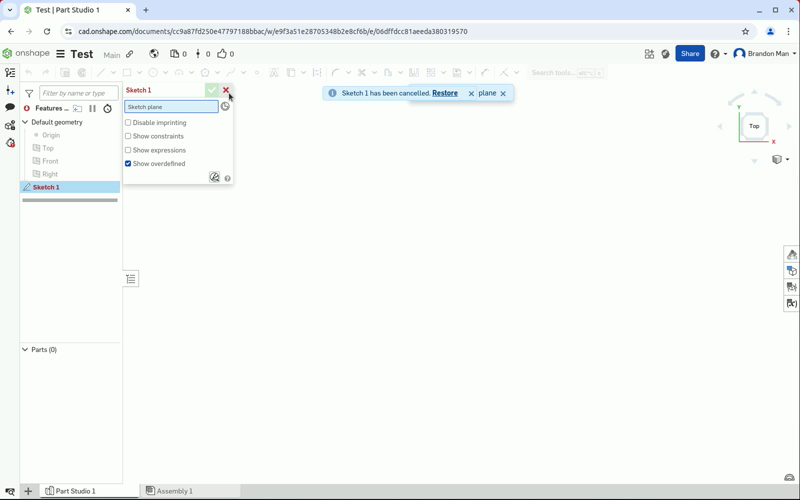
mouse_move(73, 150)
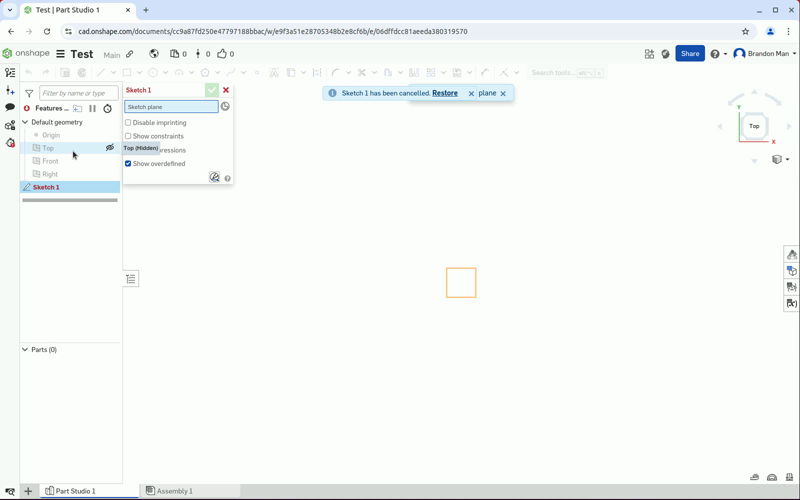
click(73, 150)
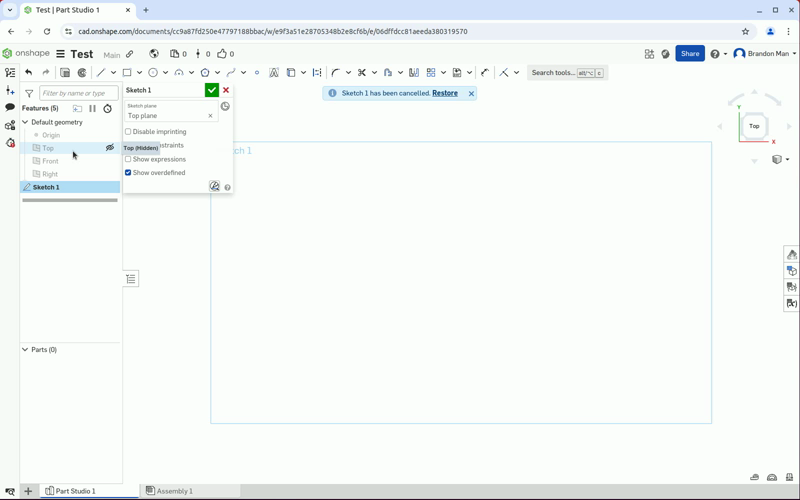
mouse_move(73, 352)
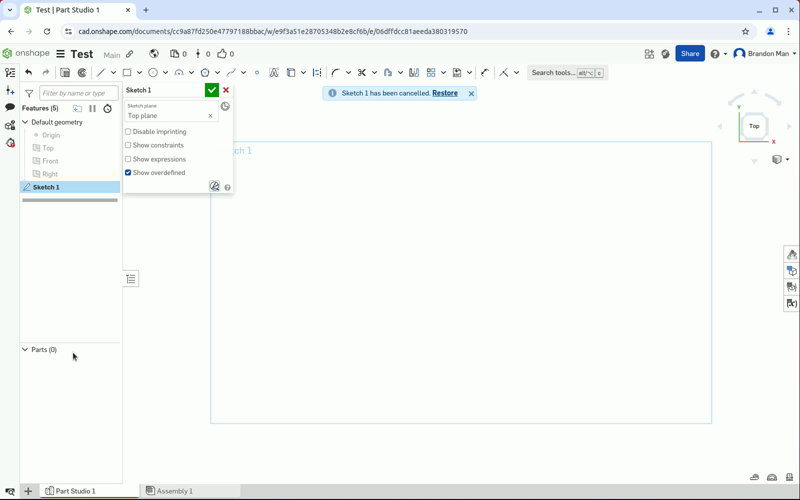
key(y)
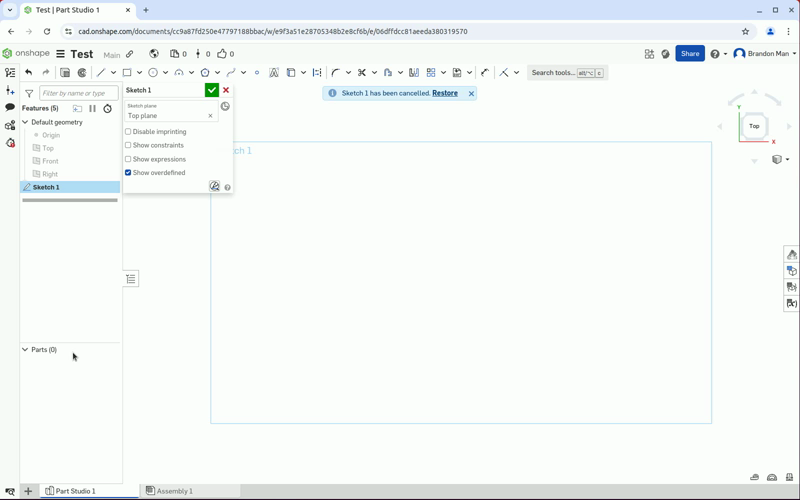
key(l)
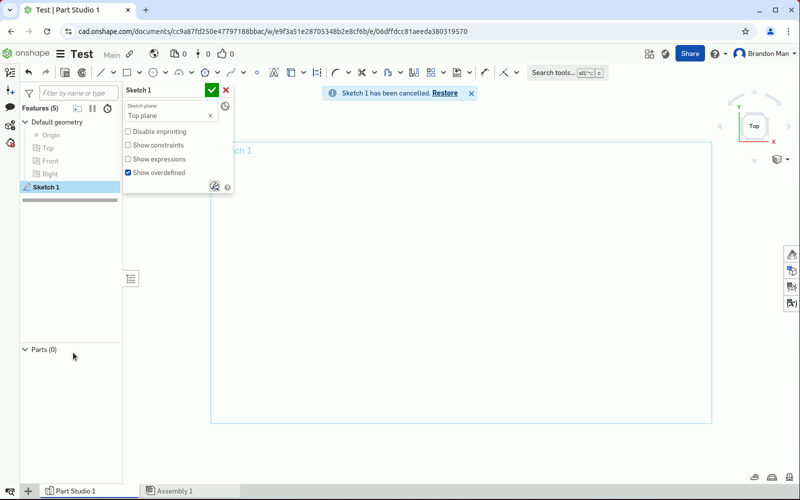
key_down(shift)
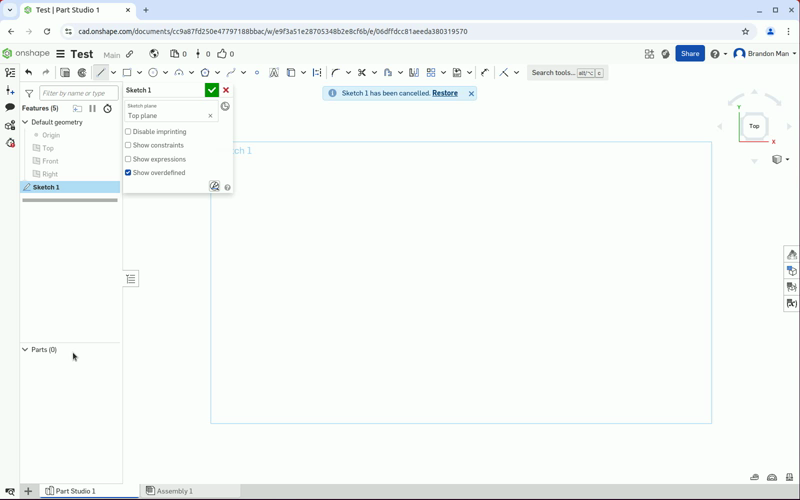
mouse_move(422, 322)
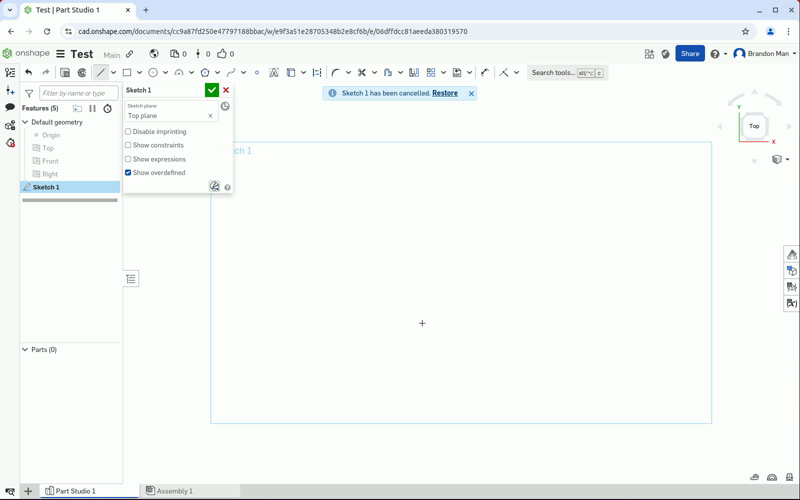
click(422, 322)
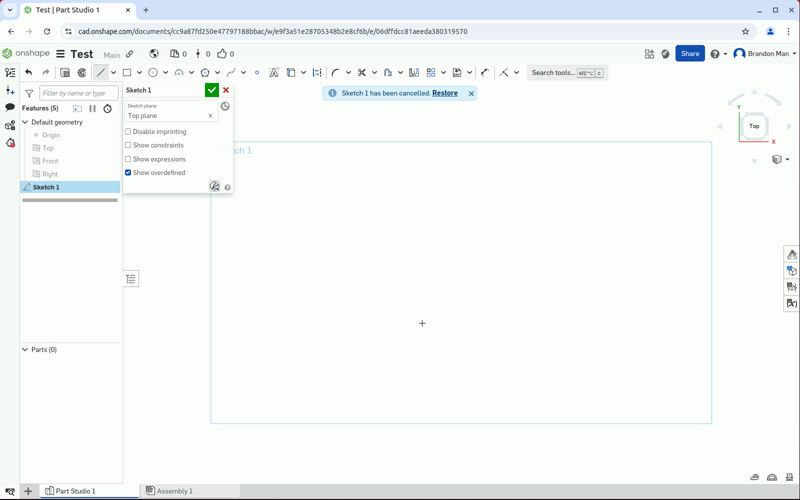
key_up(shift)
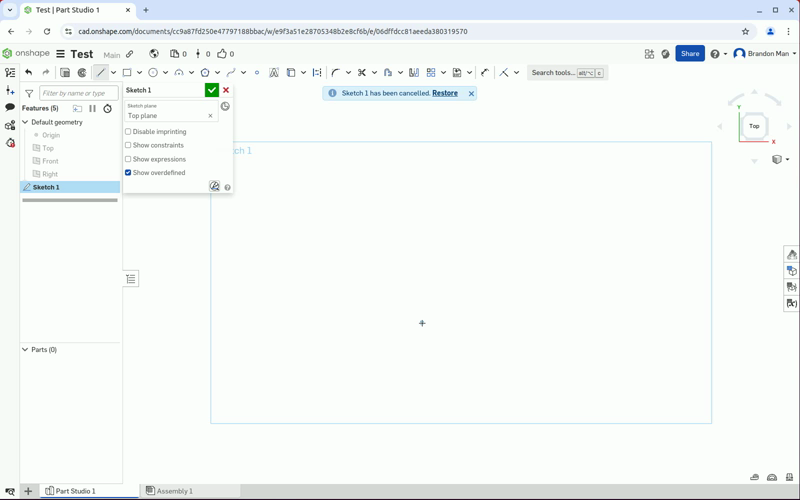
key_down(shift)
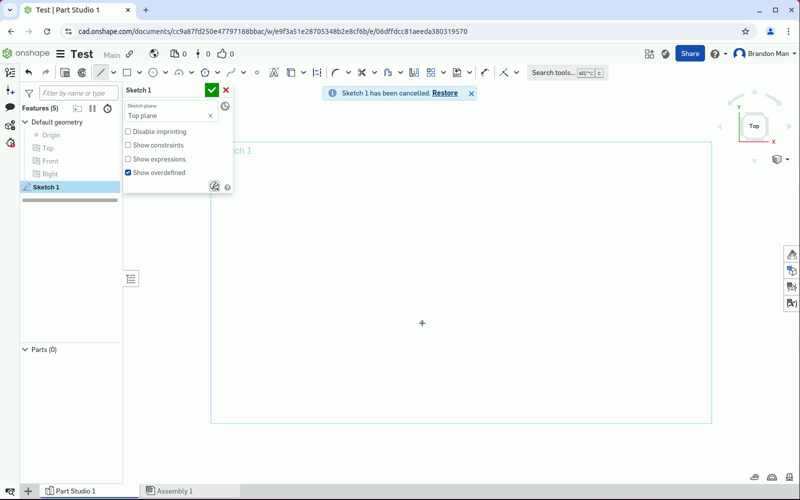
mouse_move(501, 322)
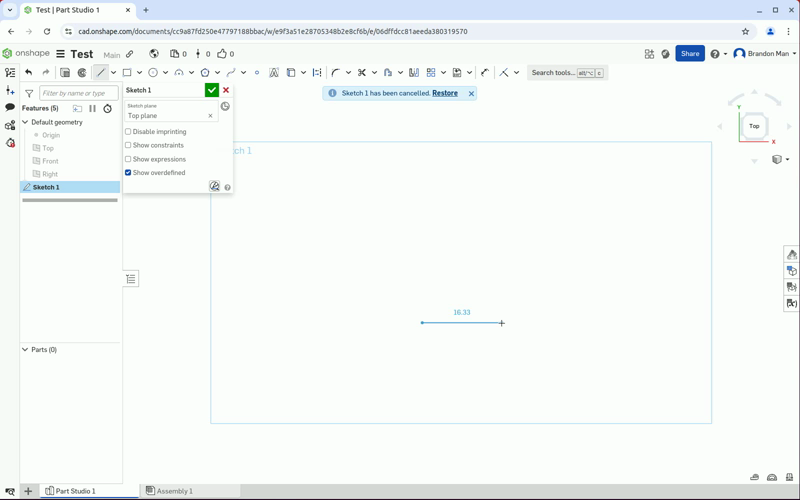
click(501, 322)
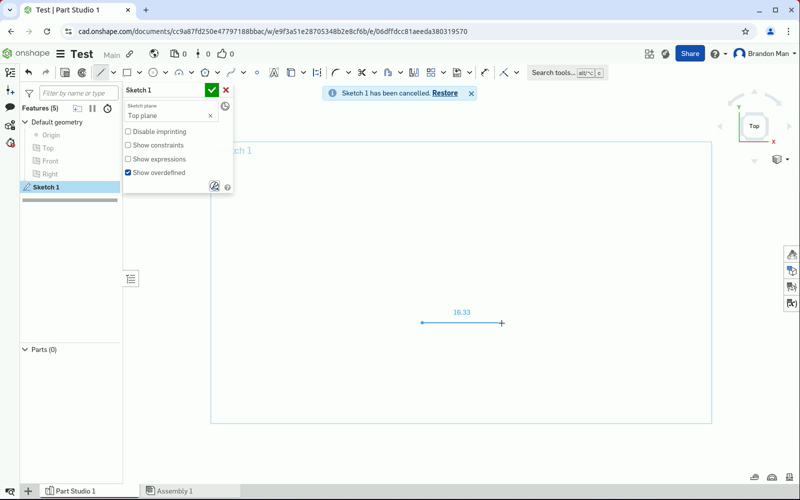
key_up(shift)
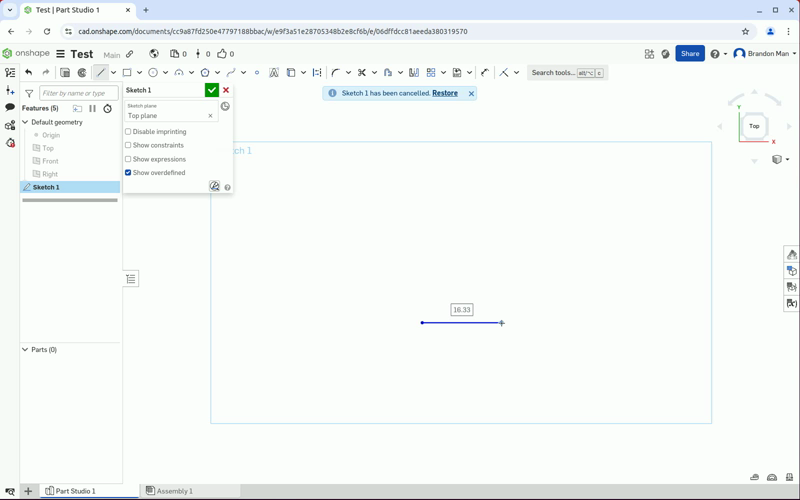
key_down(shift)
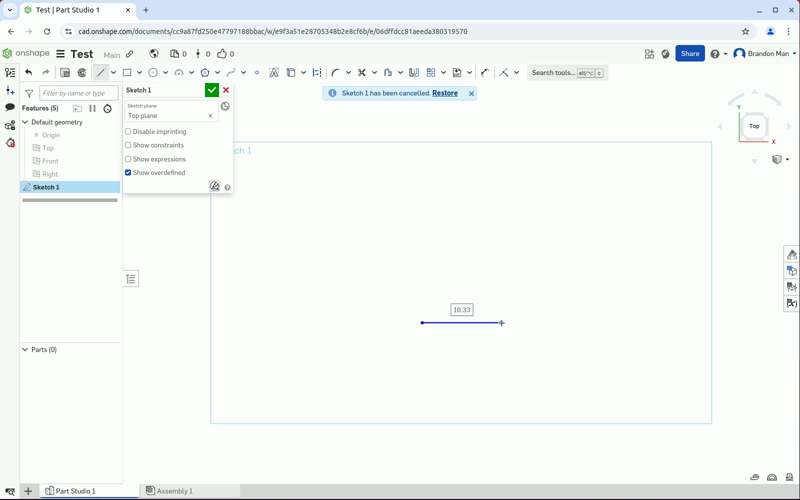
mouse_move(501, 241)
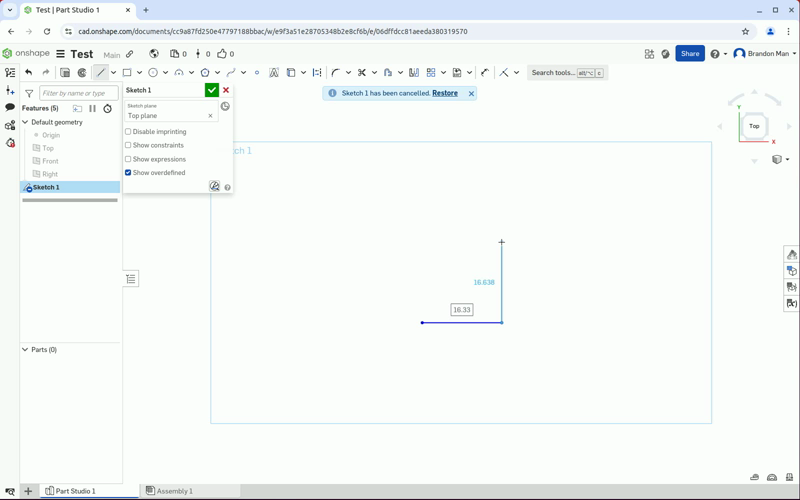
click(501, 241)
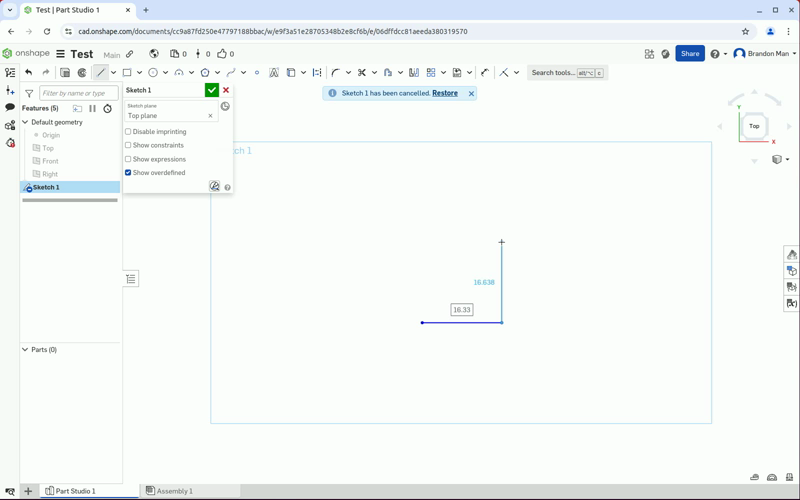
key_up(shift)
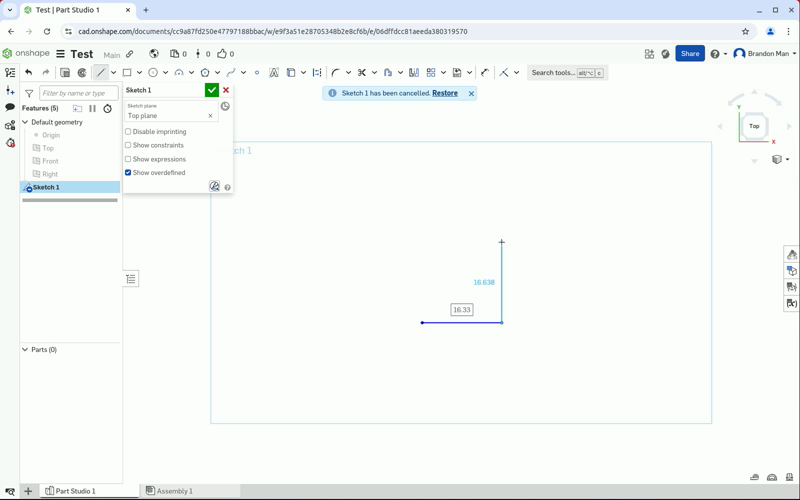
key_down(shift)
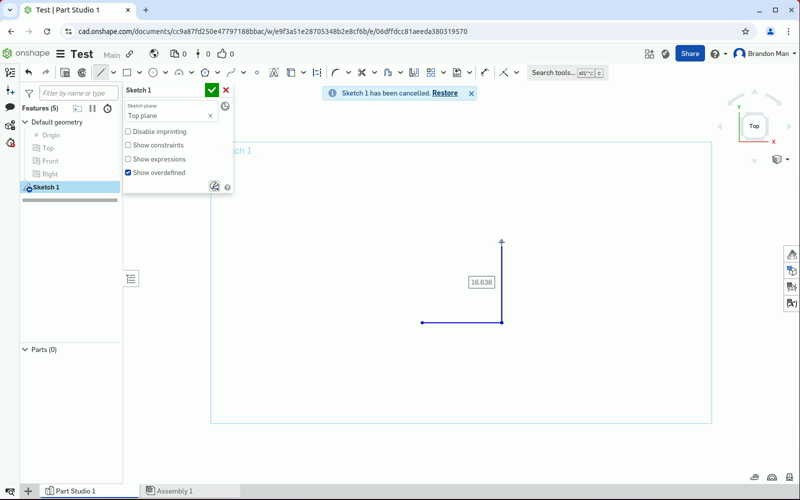
mouse_move(422, 241)
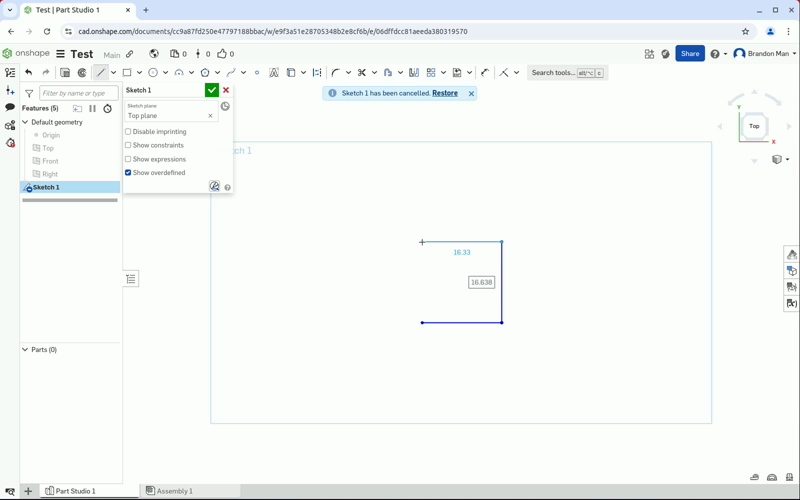
click(422, 241)
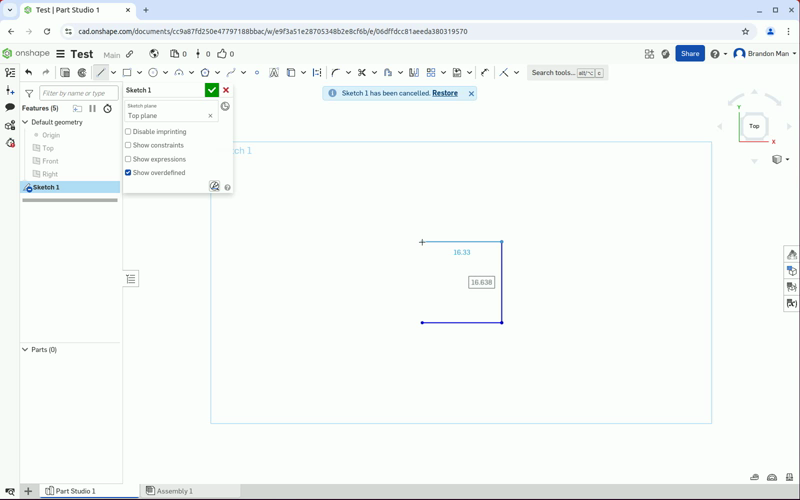
key_up(shift)
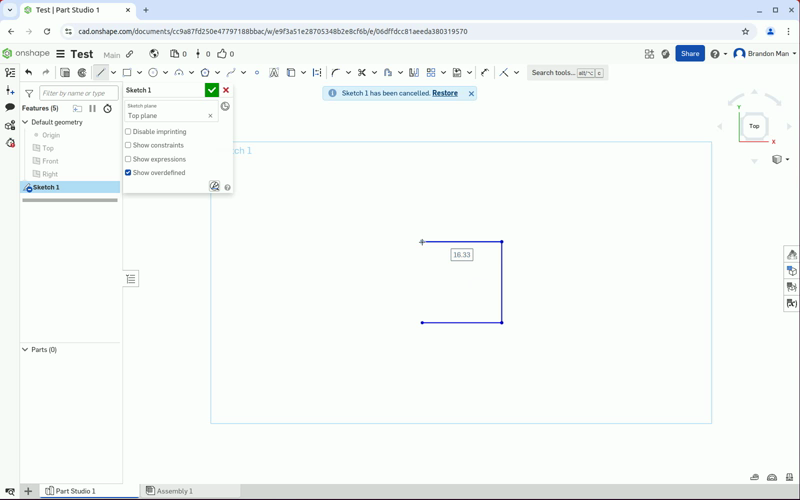
key_down(shift)
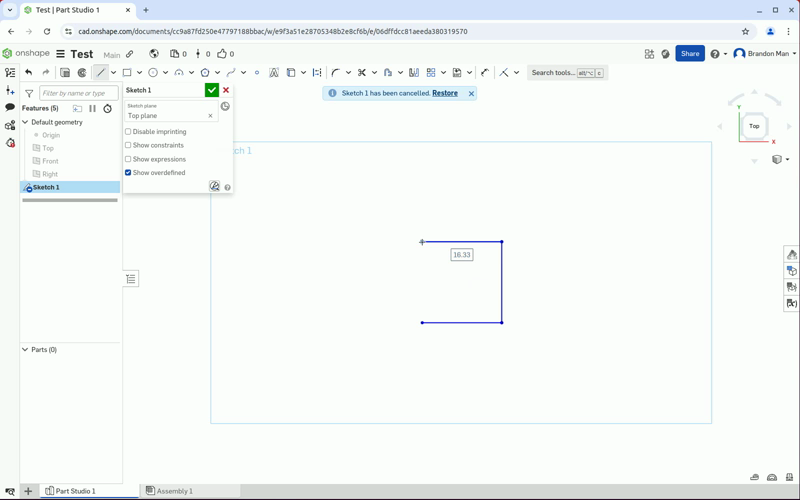
mouse_move(422, 322)
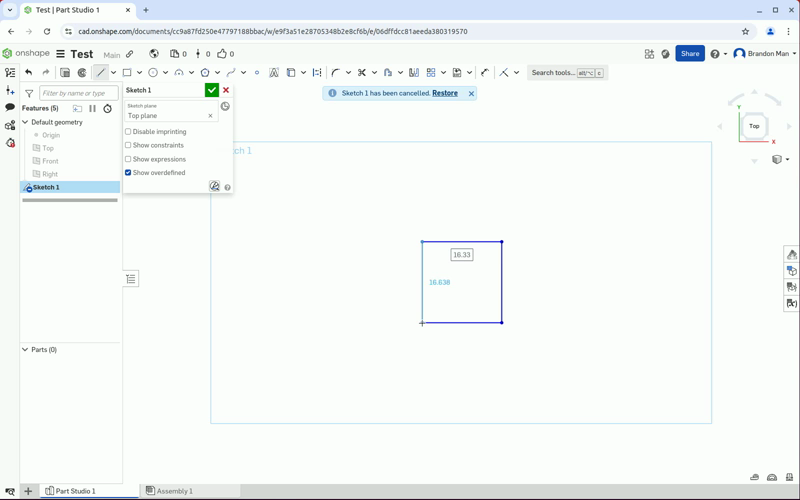
key_up(shift)
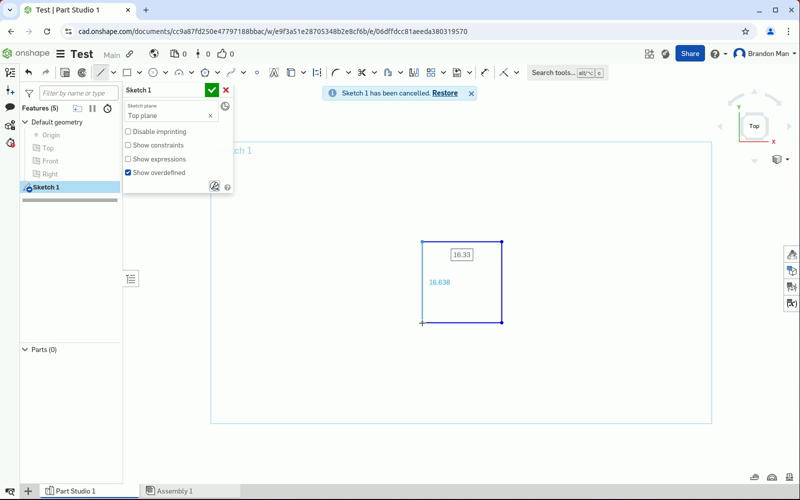
click(422, 322)
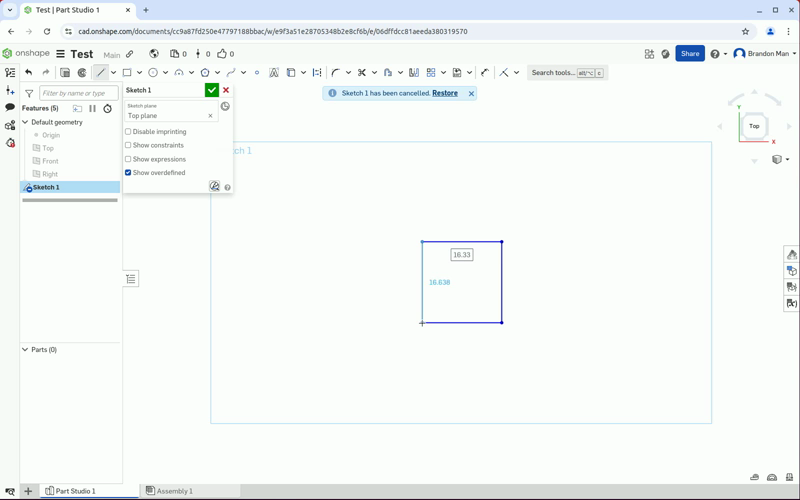
key(esc)
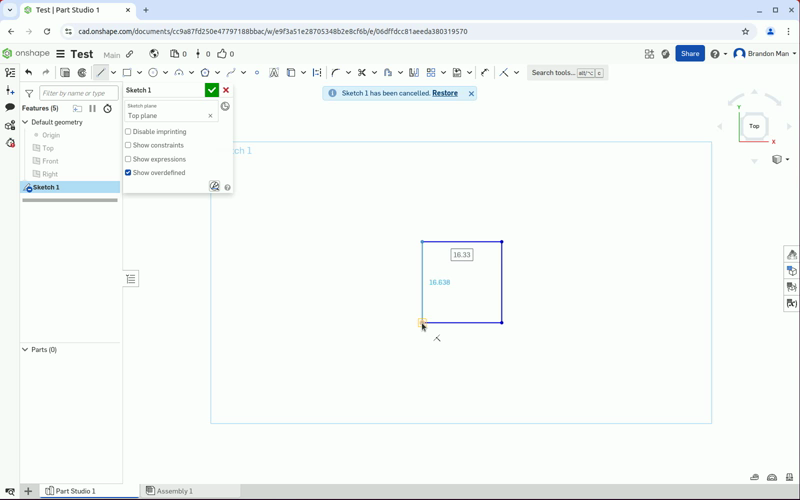
mouse_move(481, 281)
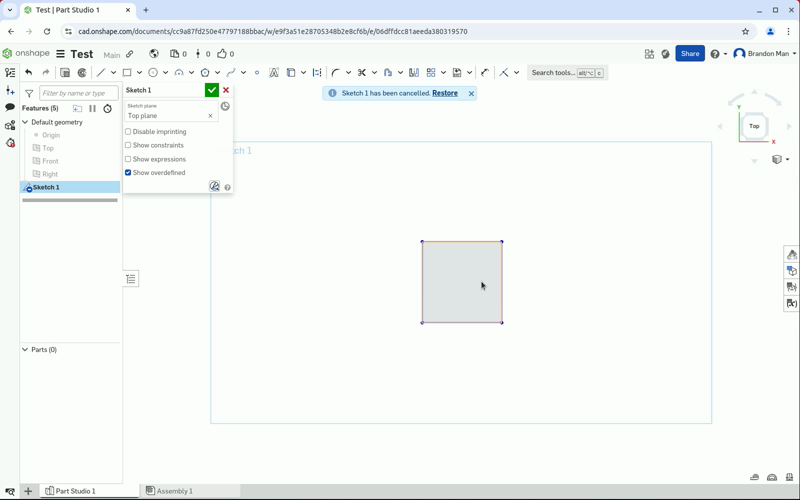
click(481, 281)
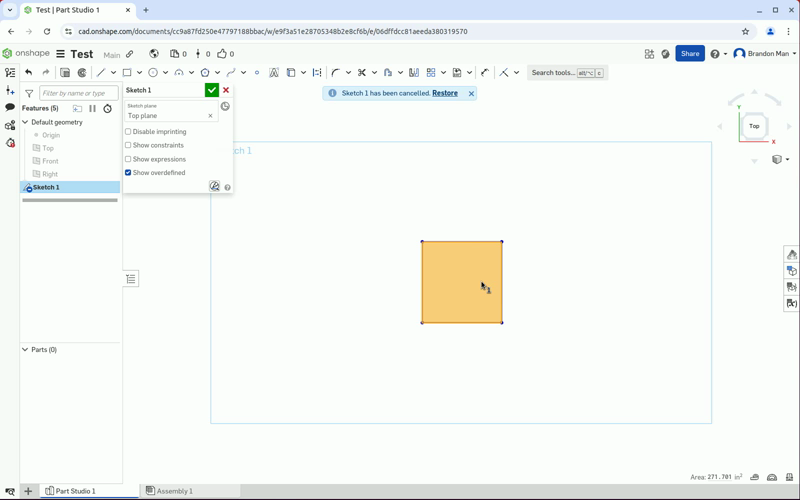
mouse_move(73, 352)
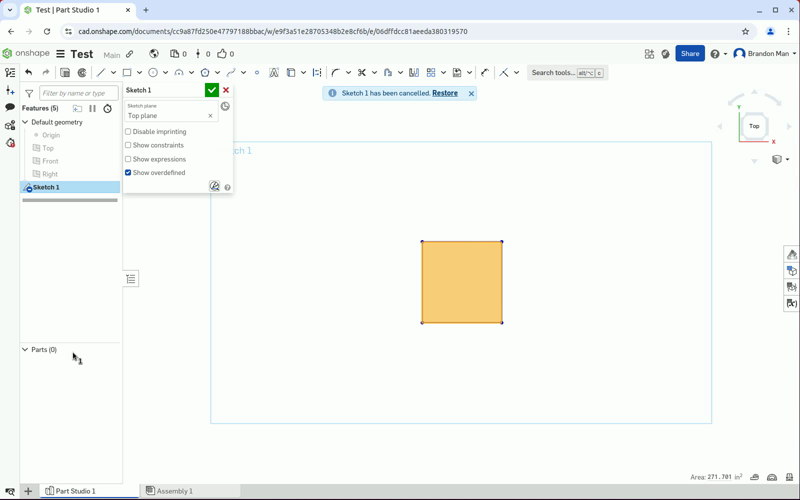
key(shift+y)
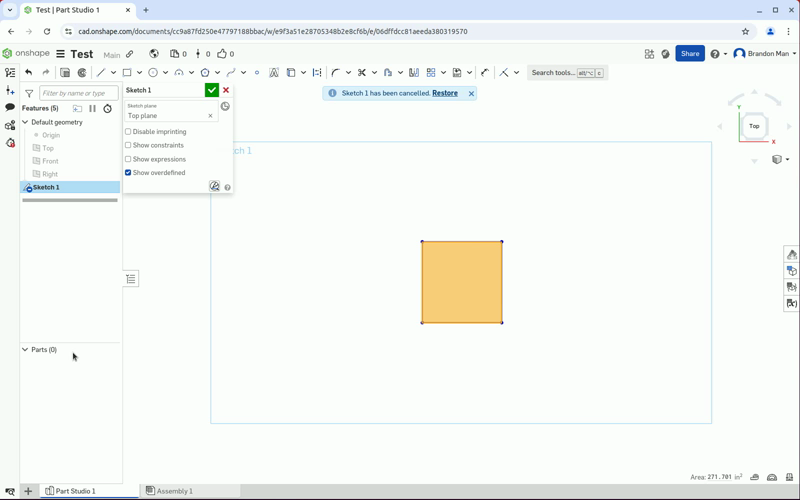
key(shift+e)
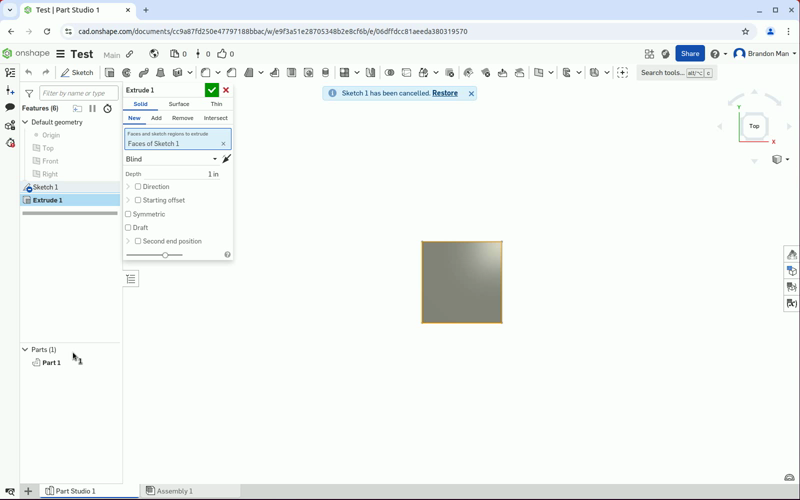
mouse_move(143, 106)
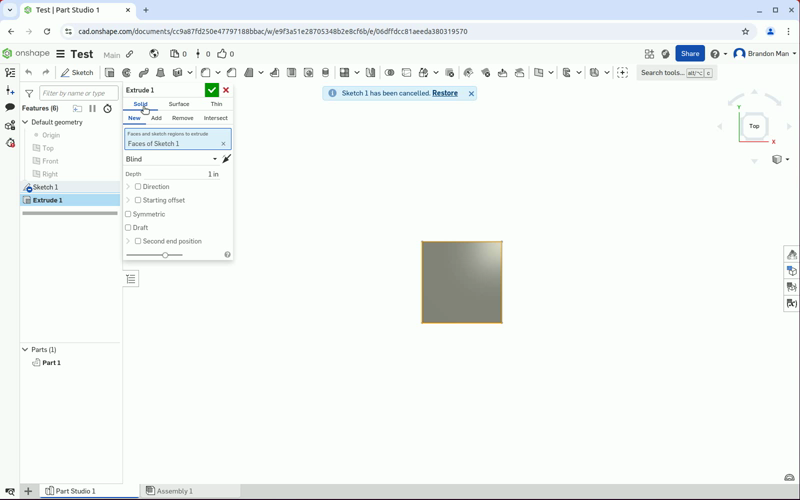
click(143, 106)
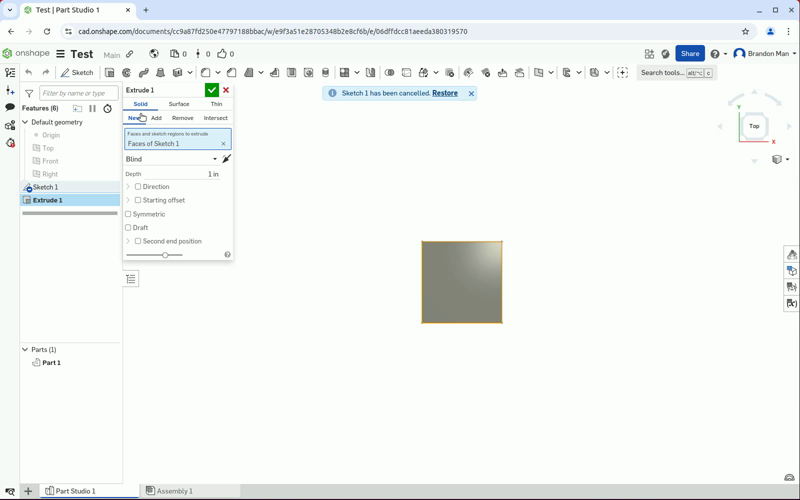
mouse_move(137, 120)
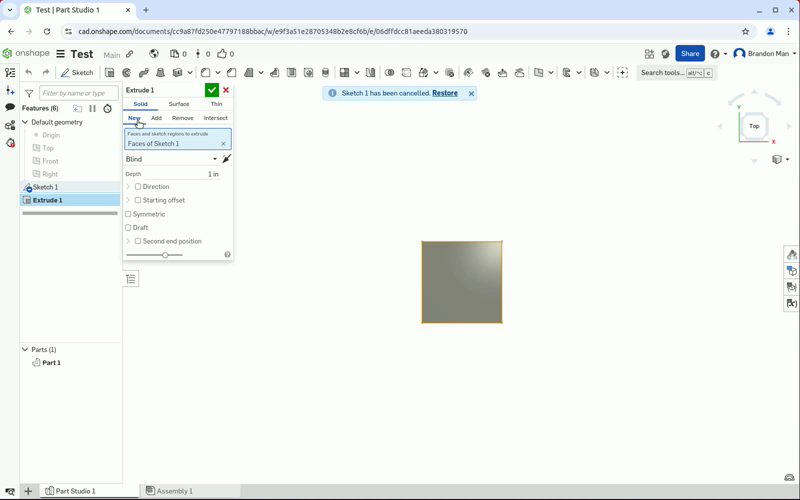
click(137, 120)
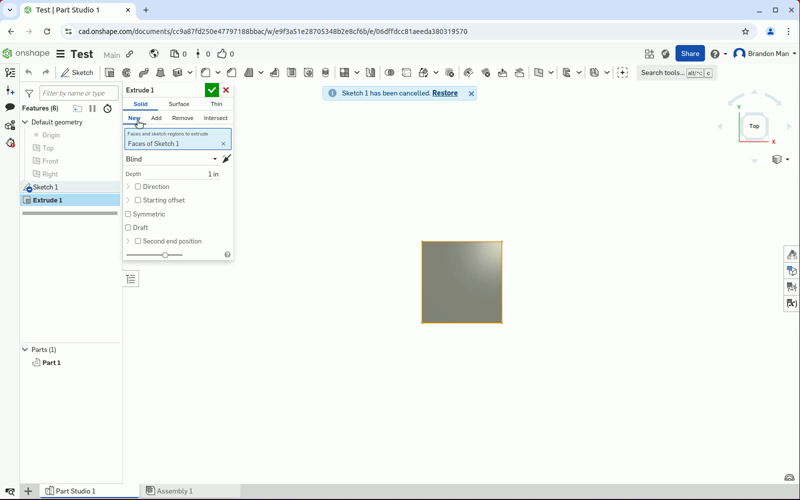
key(tab, 4)
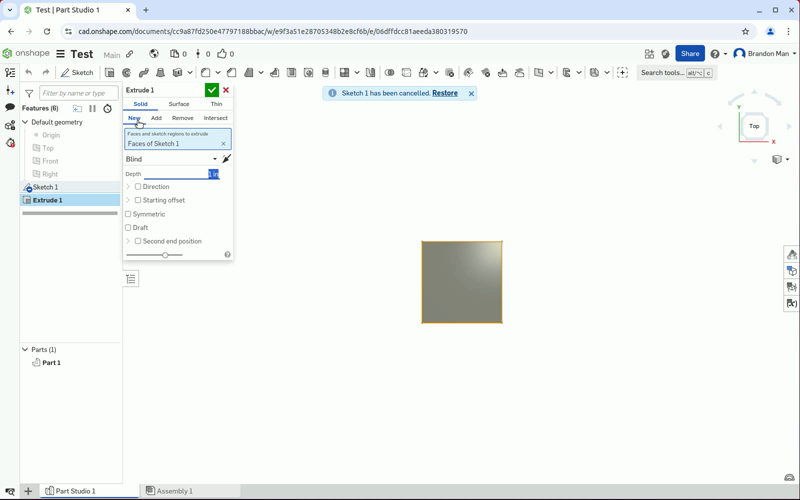
text(9.147)
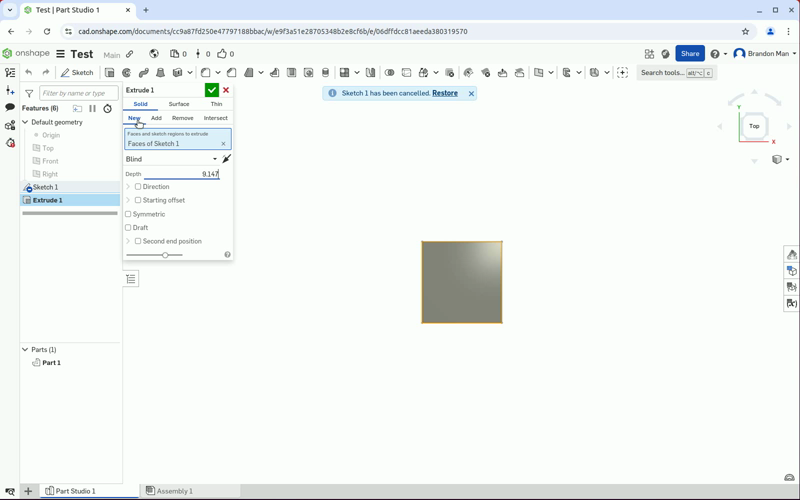
key(enter)
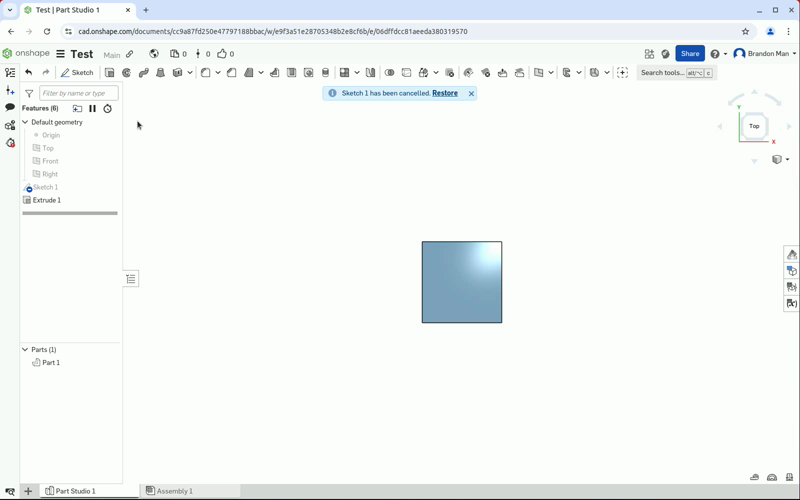
key(shift+h)
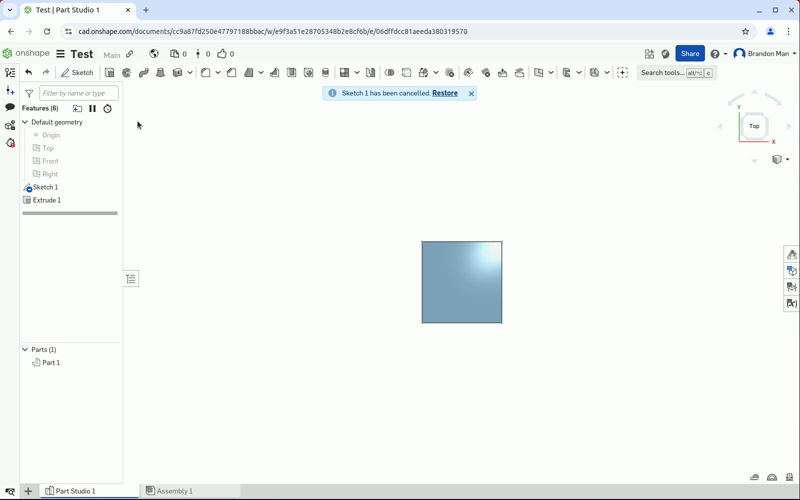
key(shift+h)
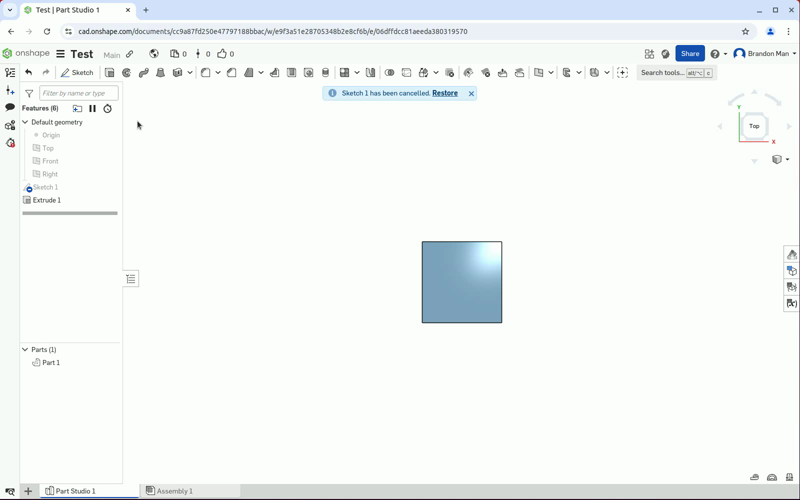
mouse_move(73, 189)
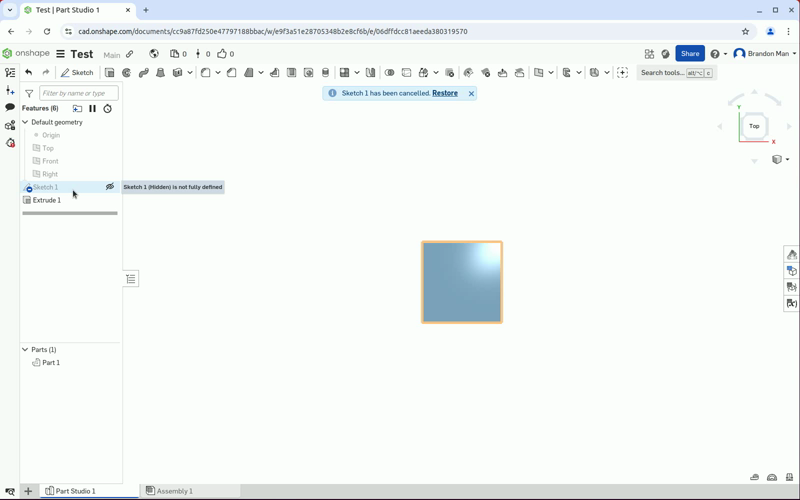
click(73, 189)
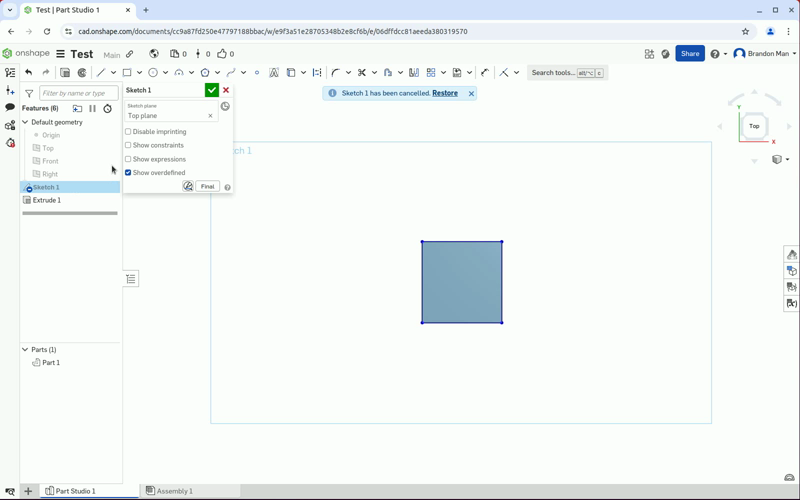
mouse_move(229, 92)
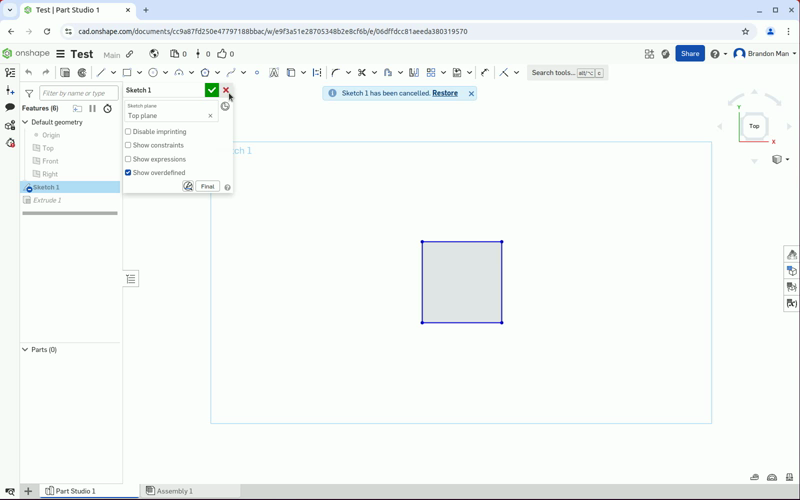
click(229, 92)
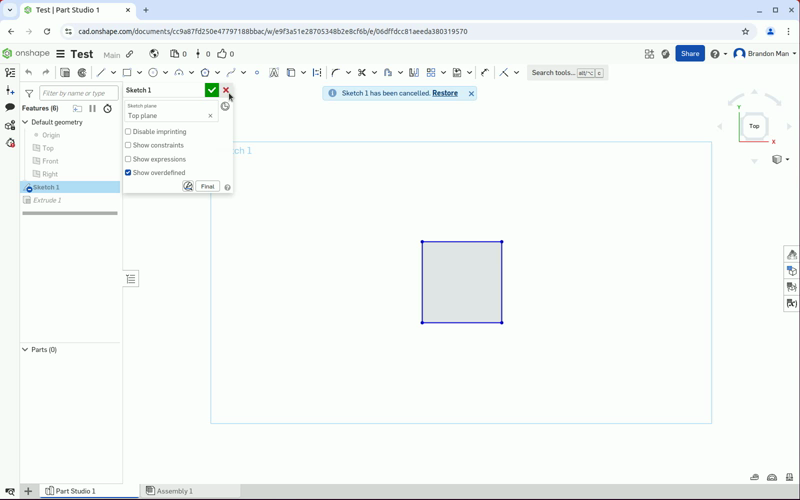
key(shift+s)
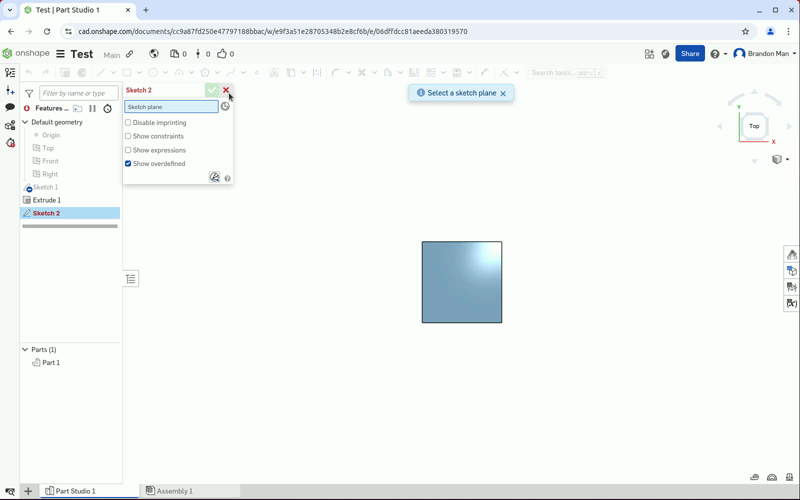
mouse_move(73, 150)
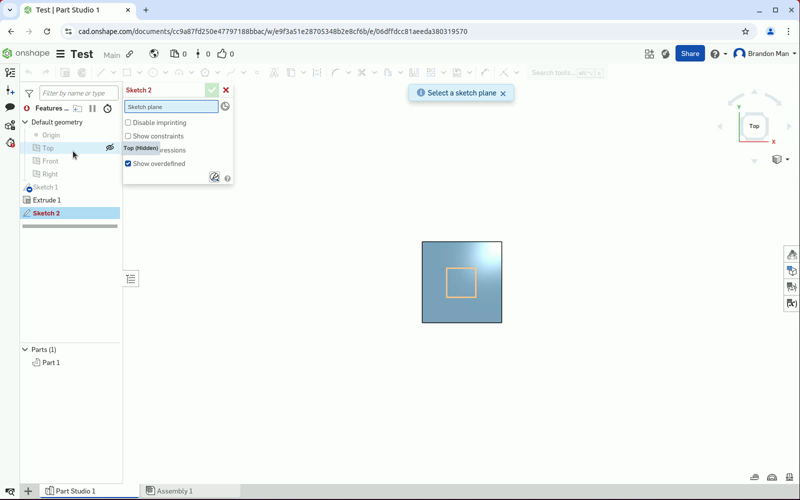
click(73, 150)
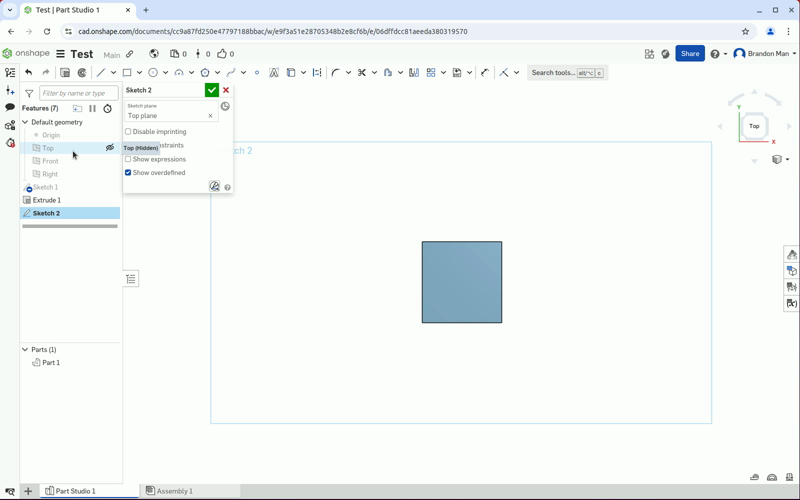
mouse_move(73, 352)
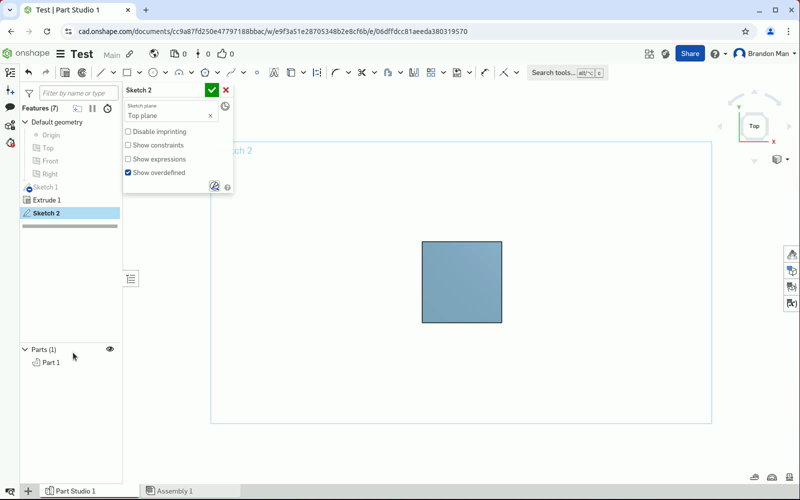
key(y)
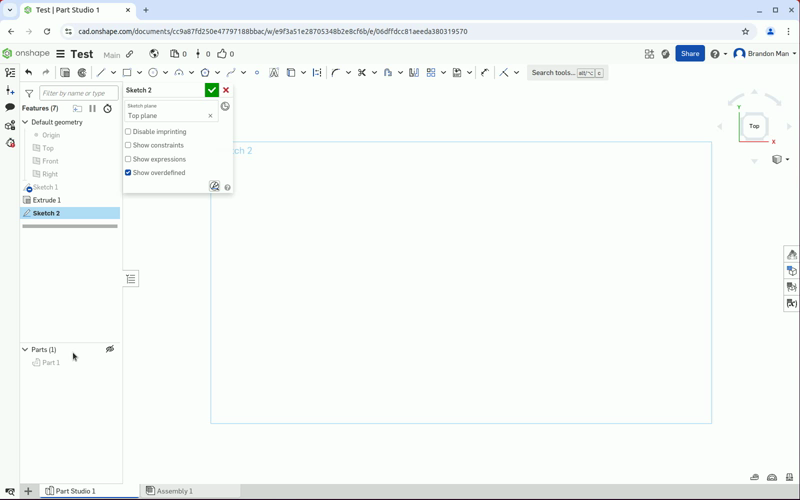
key(a)
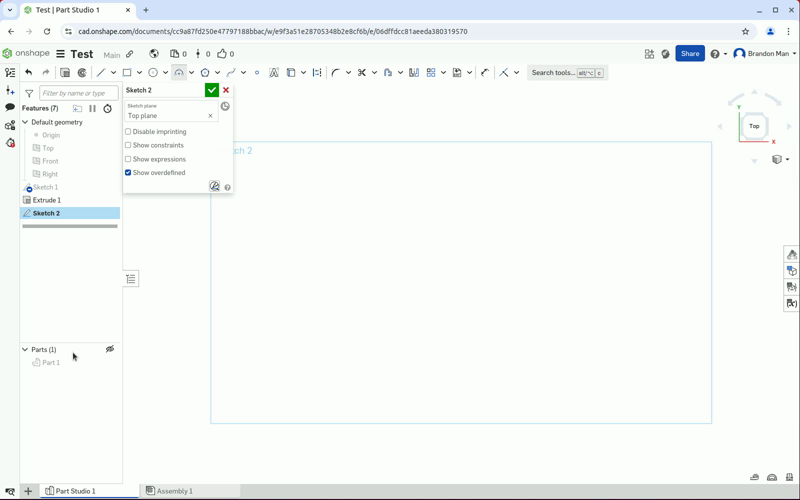
key_down(shift)
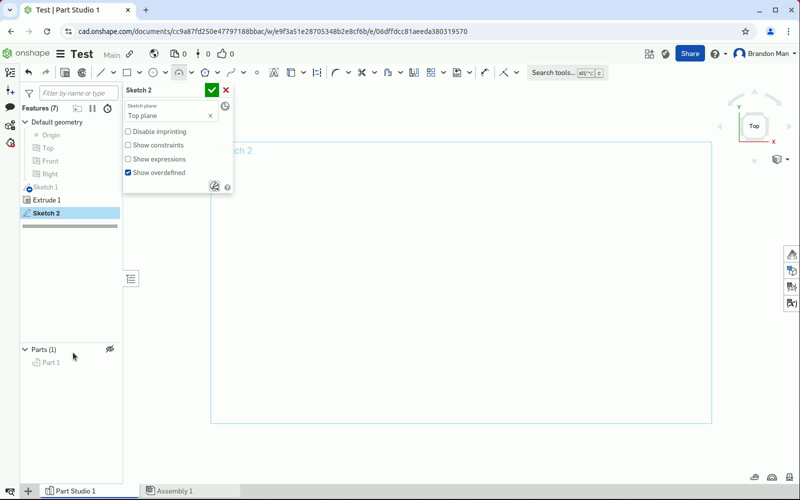
mouse_move(422, 322)
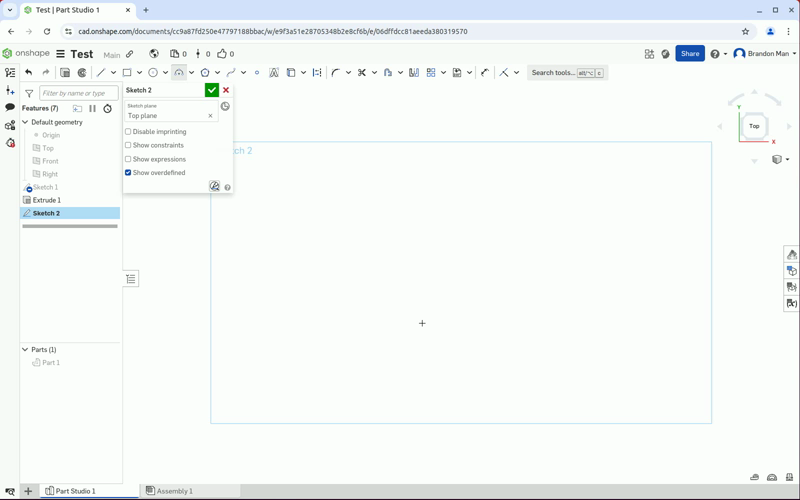
click(422, 322)
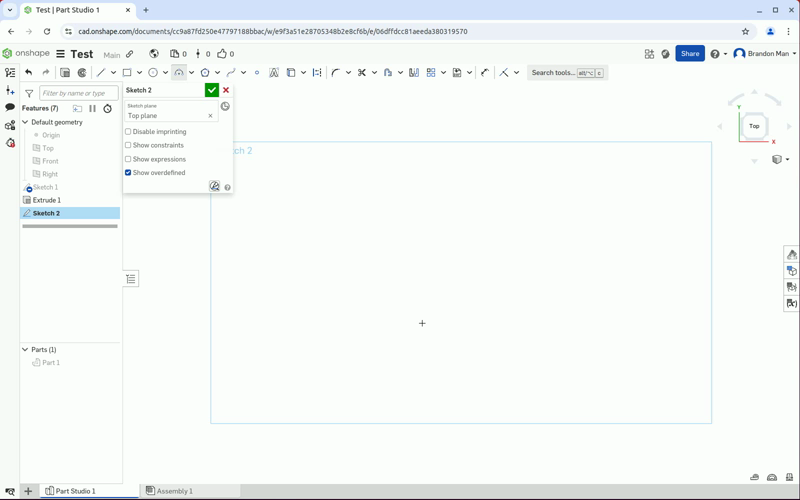
key_up(shift)
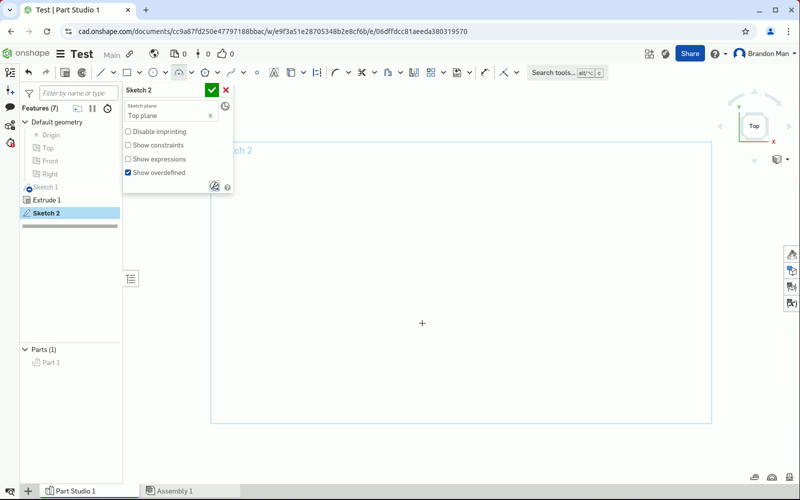
key_down(shift)
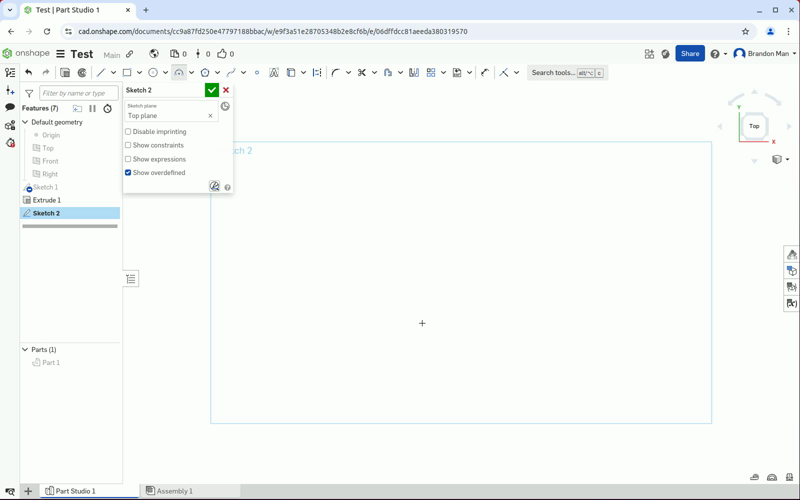
mouse_move(501, 322)
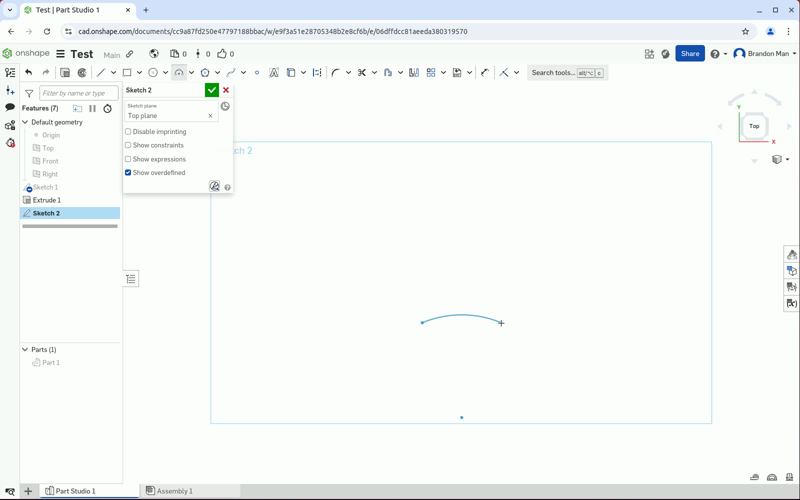
click(501, 322)
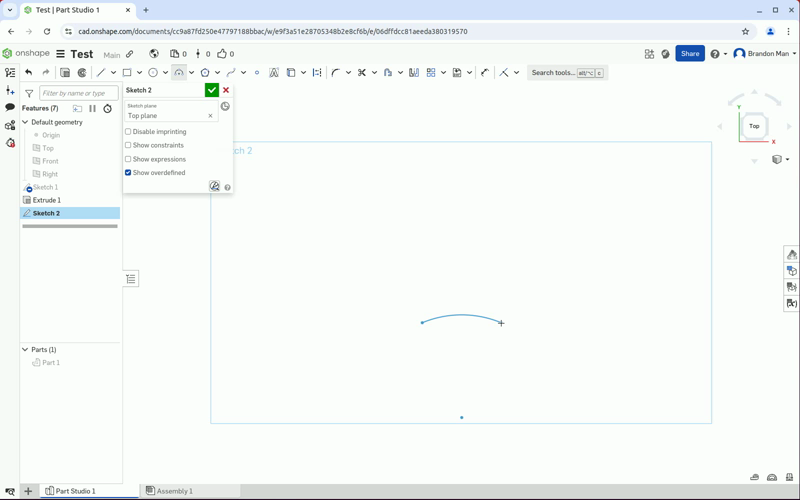
mouse_move(461, 362)
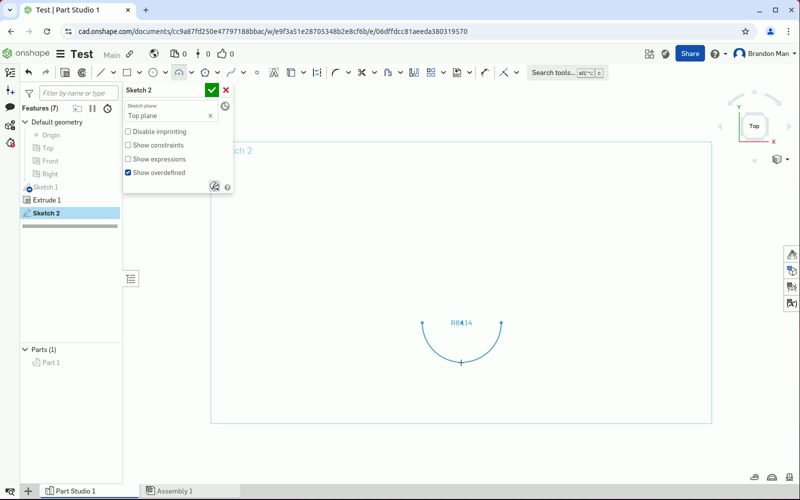
click(461, 362)
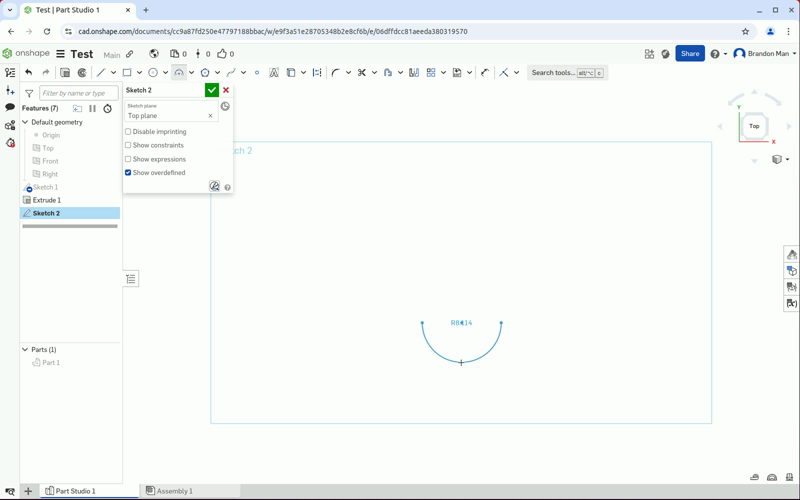
key_up(shift)
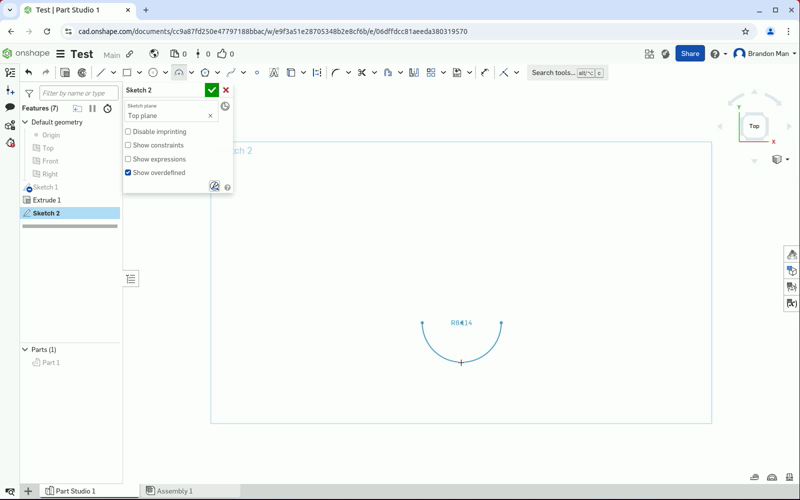
key(esc)
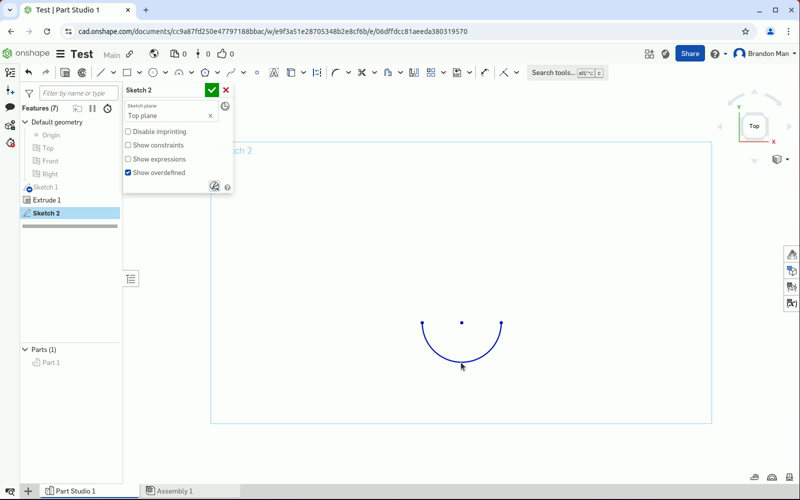
key(l)
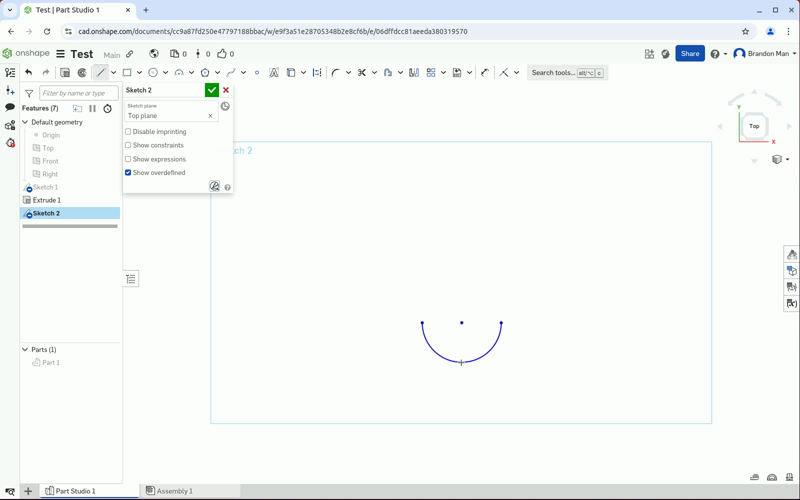
mouse_move(501, 322)
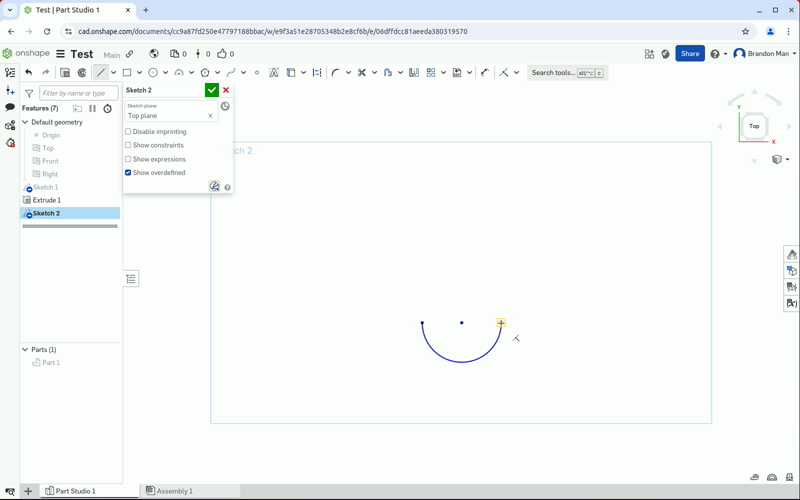
click(501, 322)
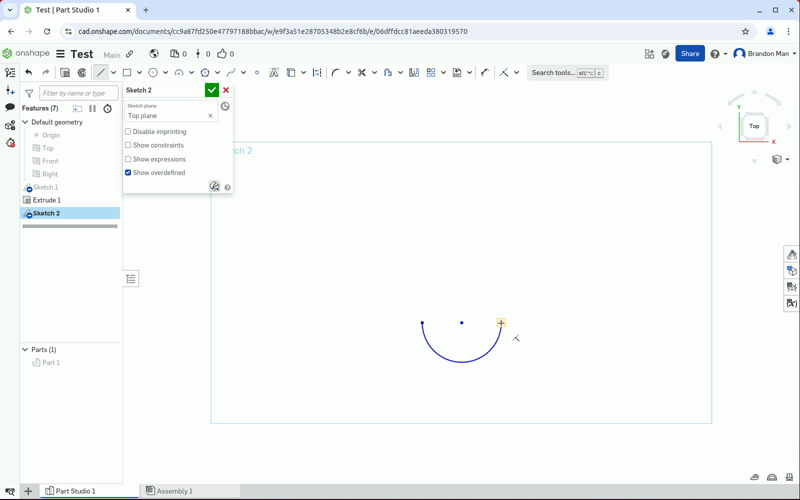
key_down(shift)
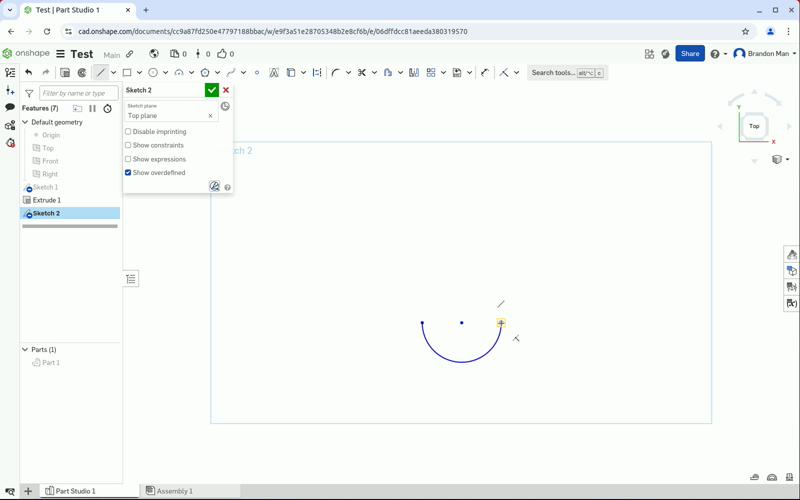
mouse_move(422, 322)
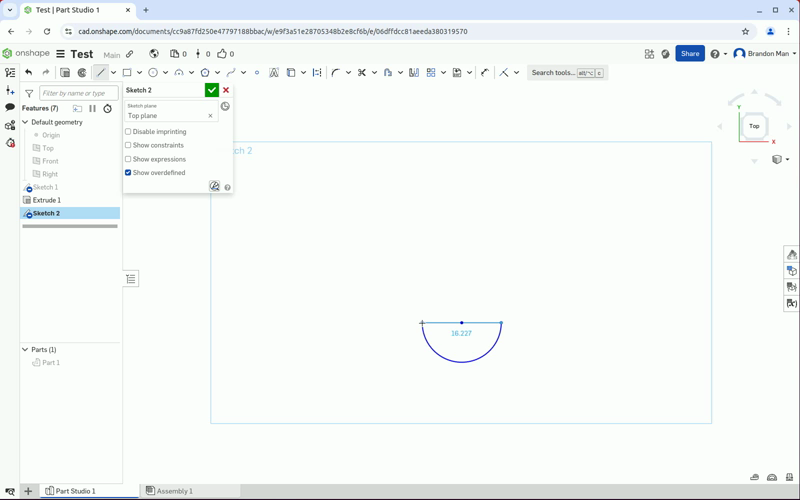
key_up(shift)
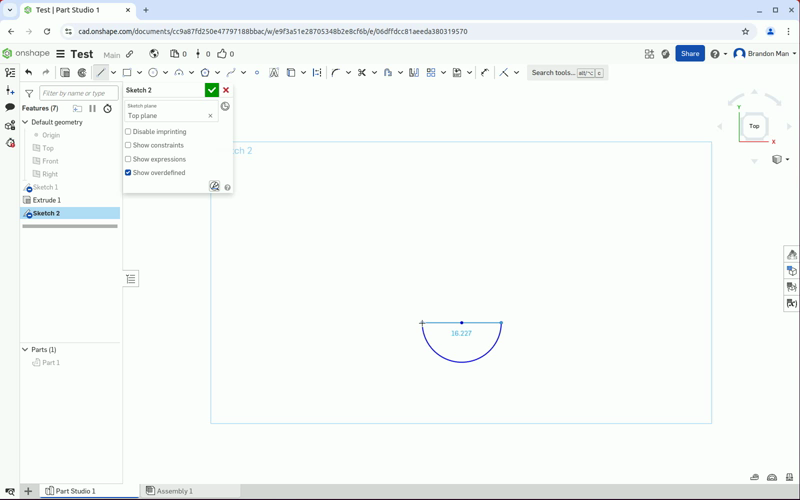
click(422, 322)
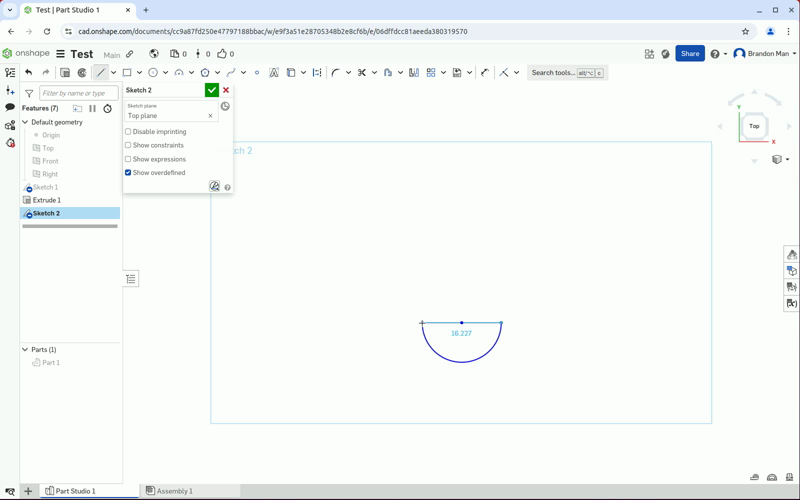
key(esc)
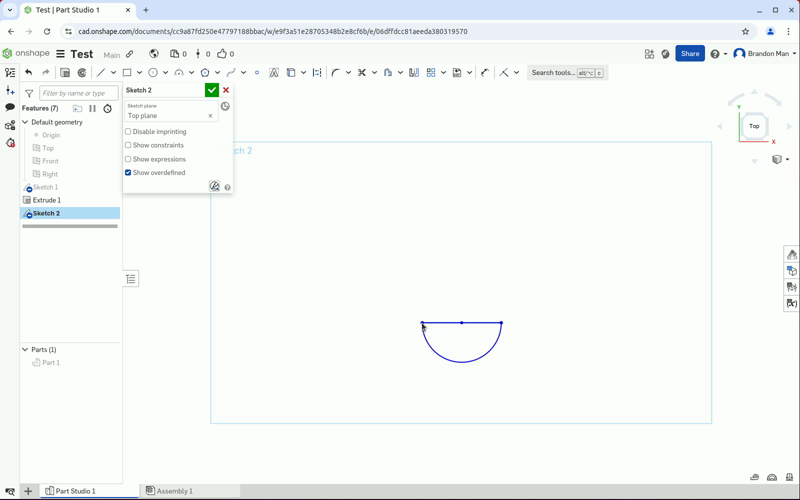
mouse_move(432, 329)
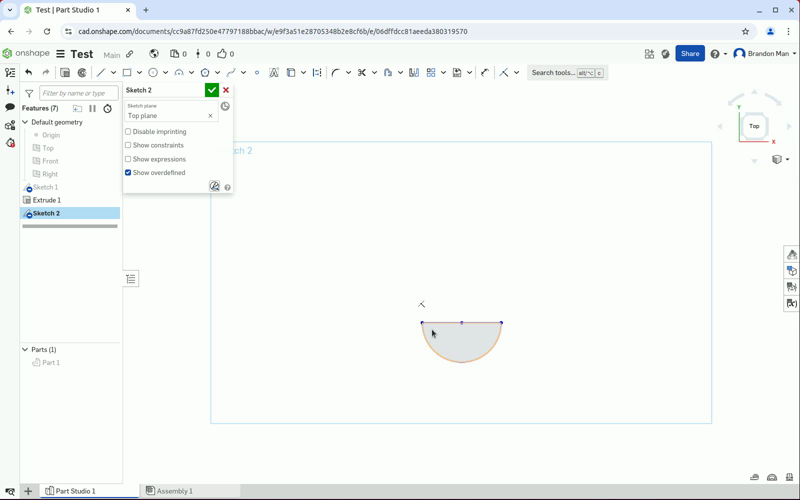
scroll(6)
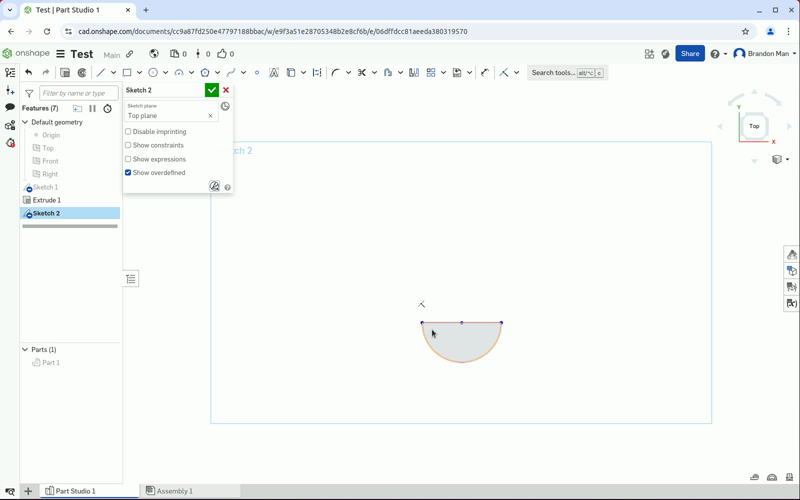
scroll(6)
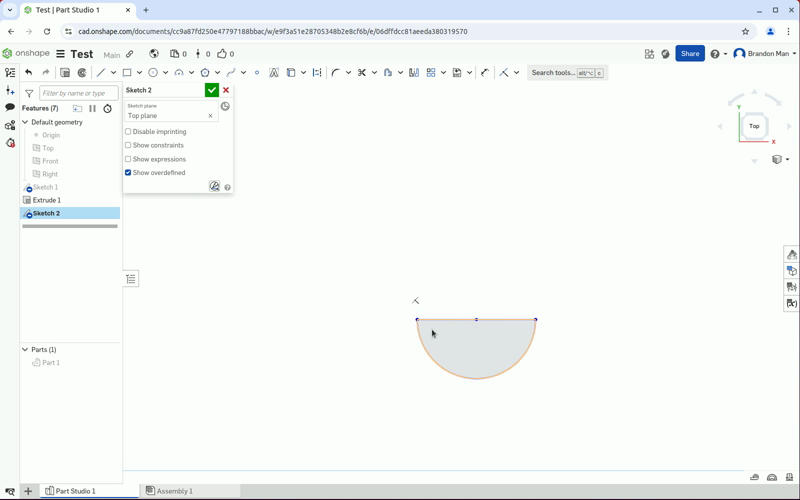
scroll(6)
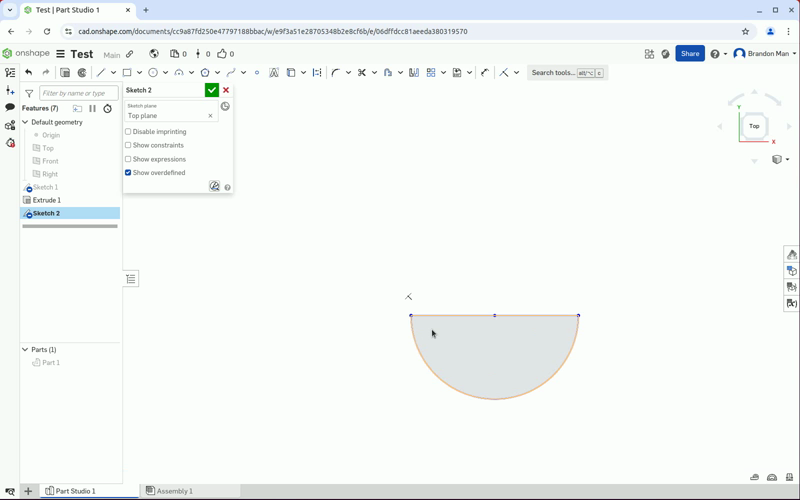
scroll(6)
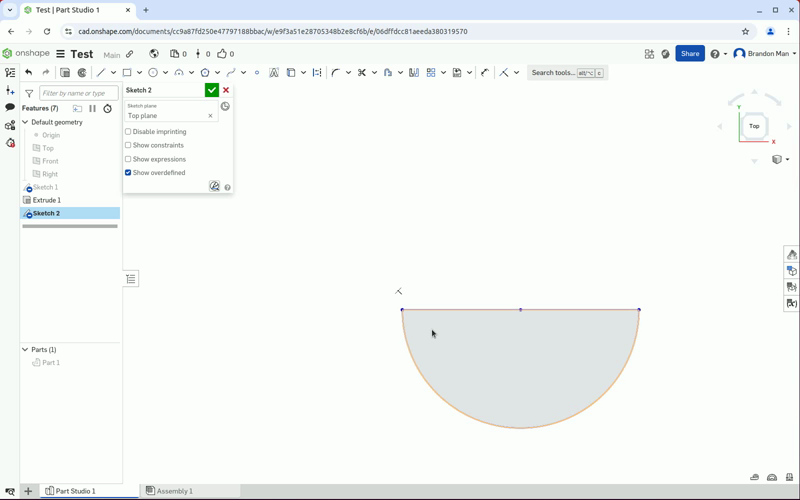
scroll(6)
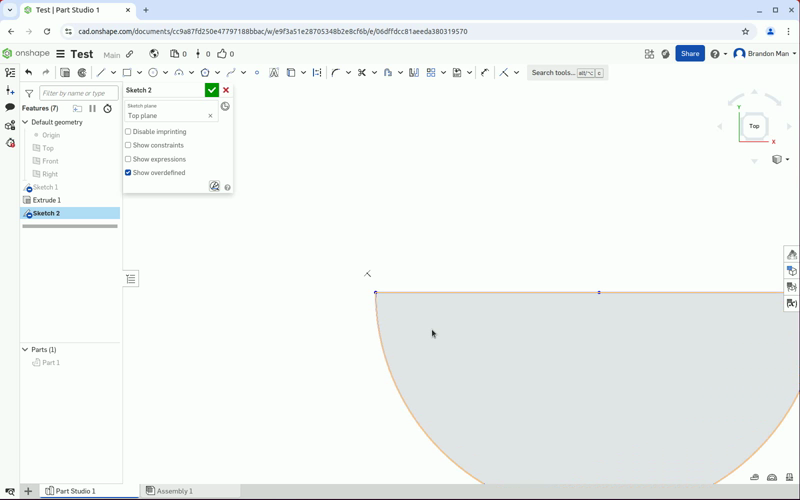
scroll(6)
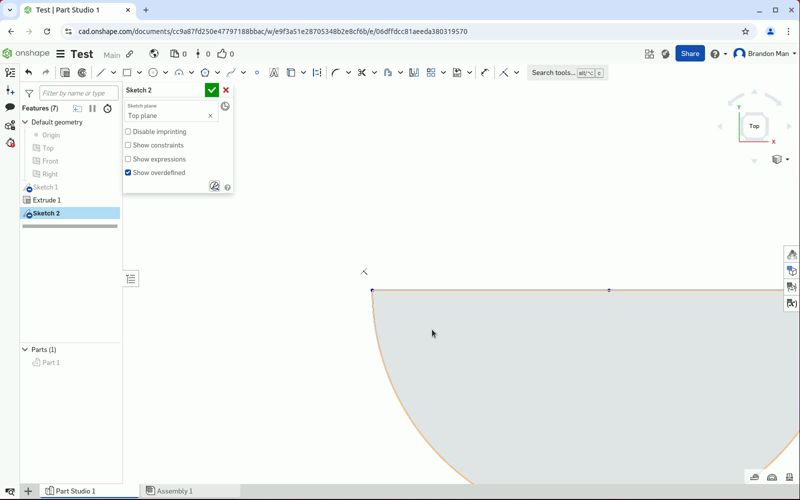
scroll(6)
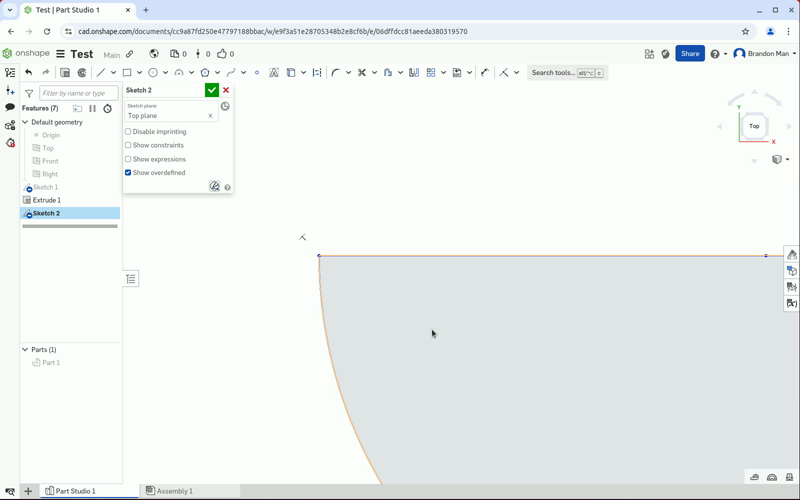
click(432, 329)
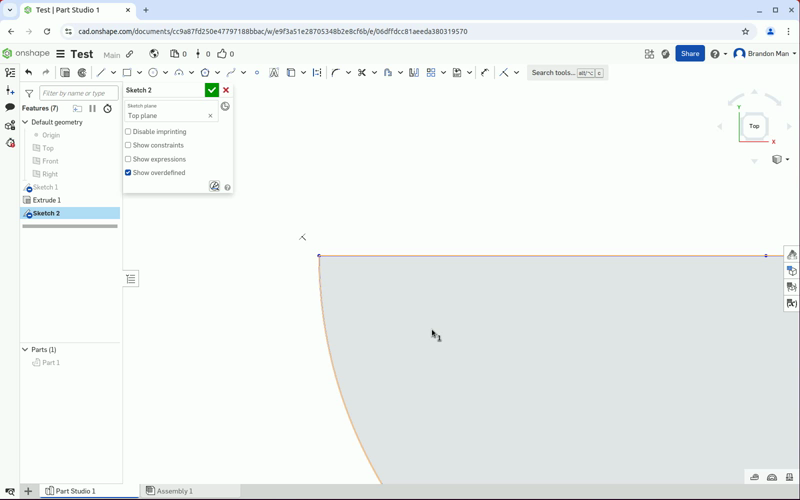
scroll(-6)
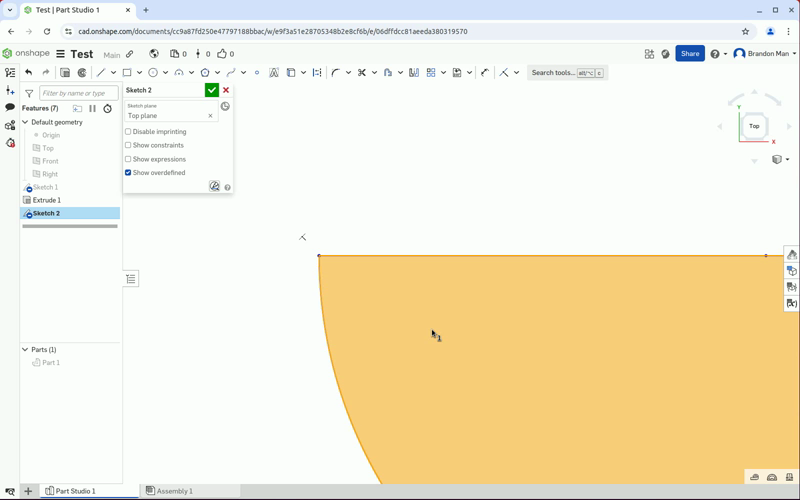
scroll(-6)
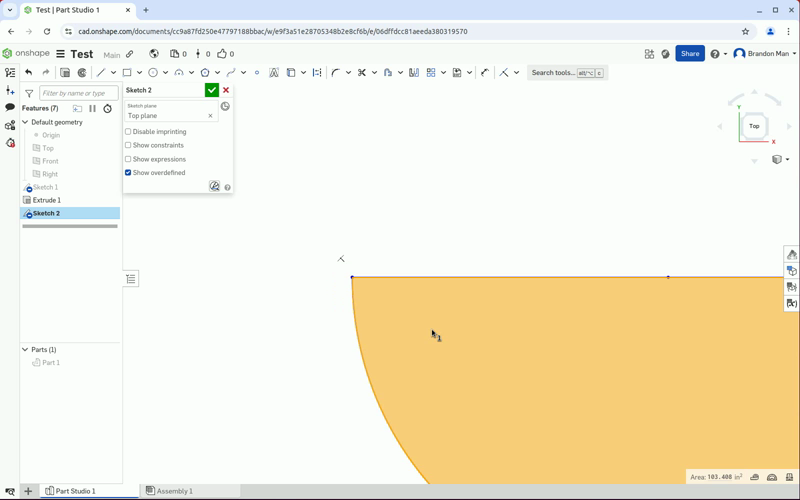
scroll(-6)
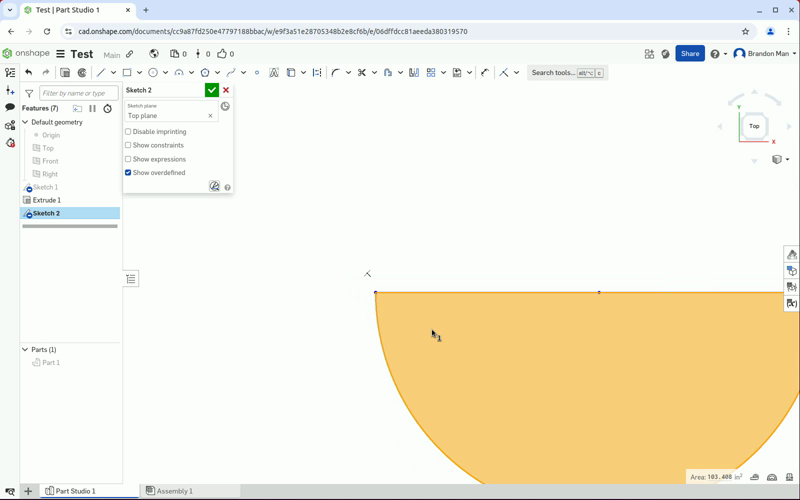
scroll(-6)
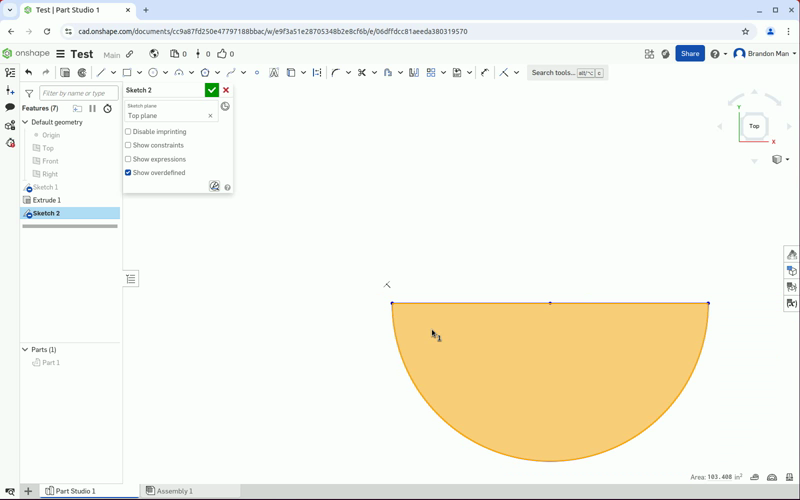
scroll(-6)
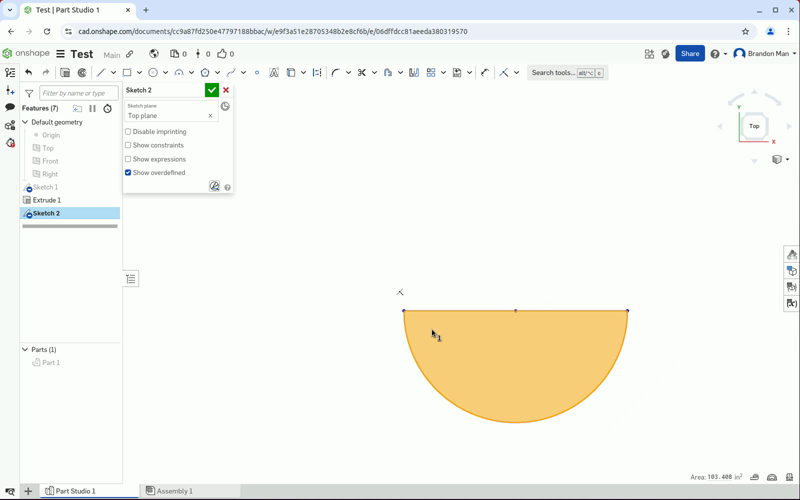
scroll(-6)
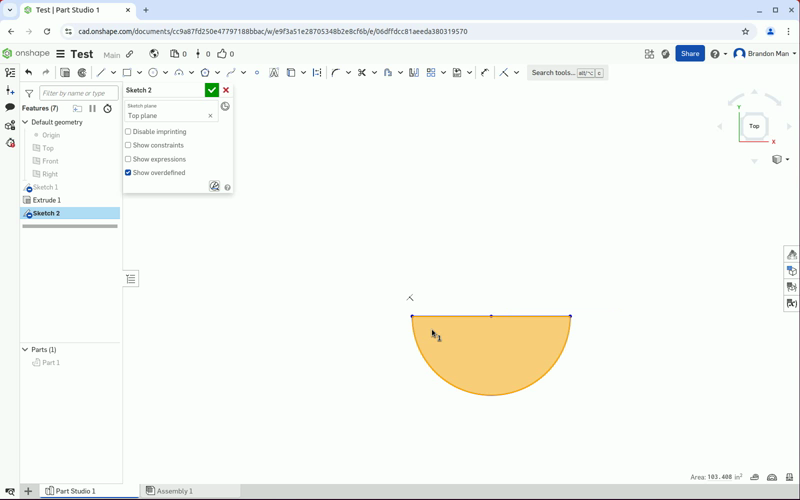
scroll(-6)
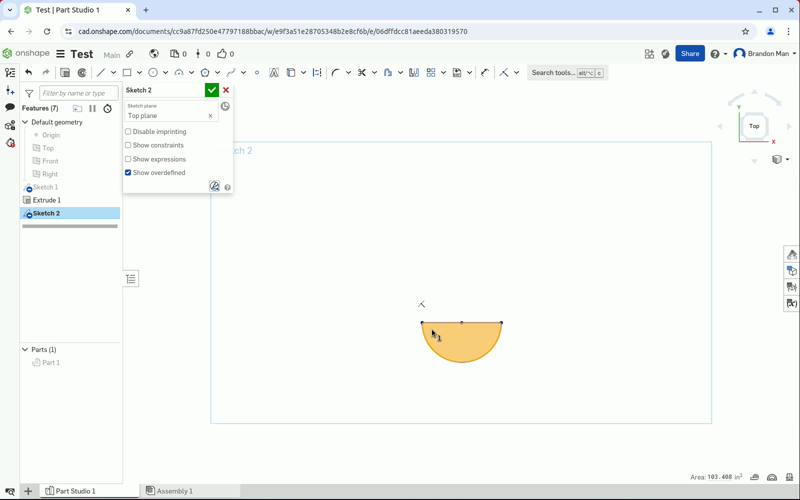
mouse_move(73, 352)
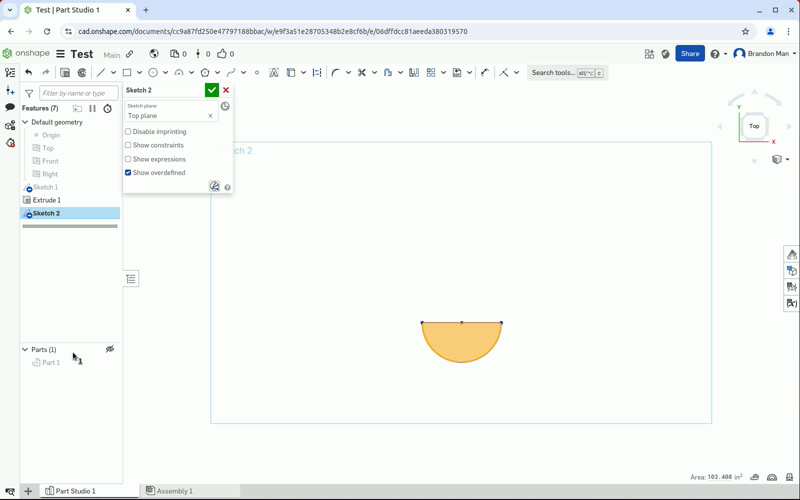
key(shift+y)
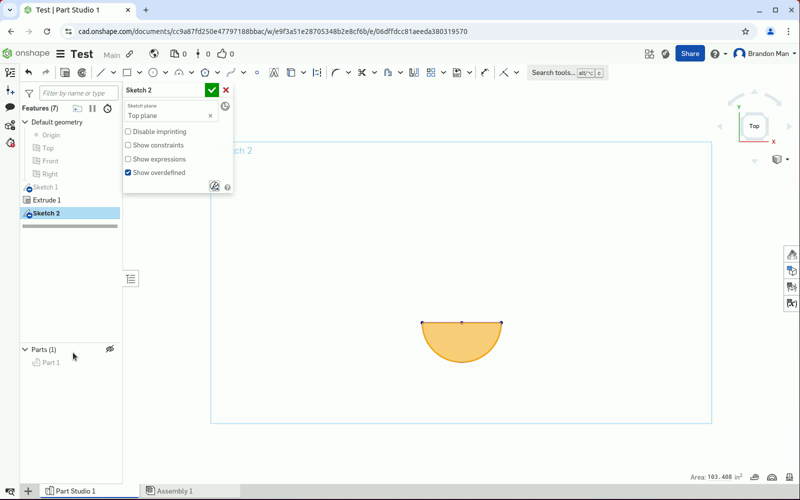
key(shift+e)
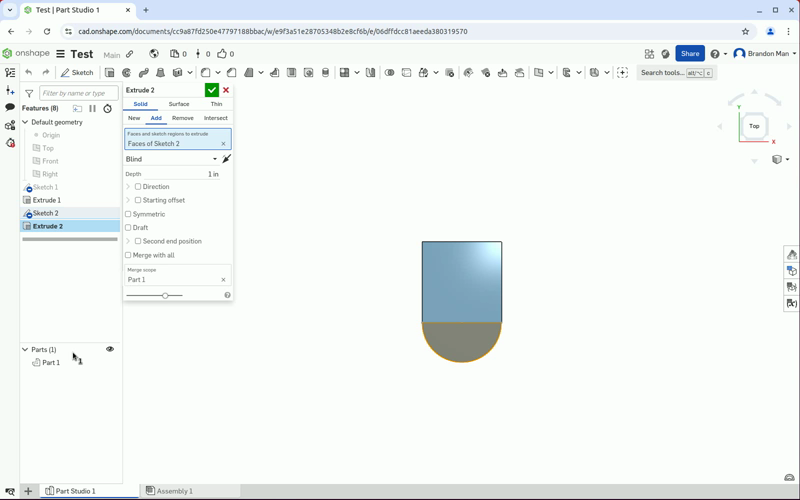
mouse_move(143, 106)
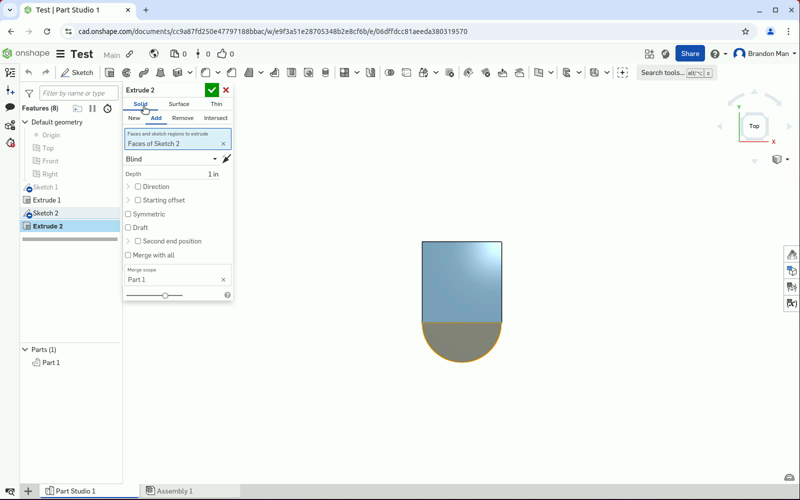
click(143, 106)
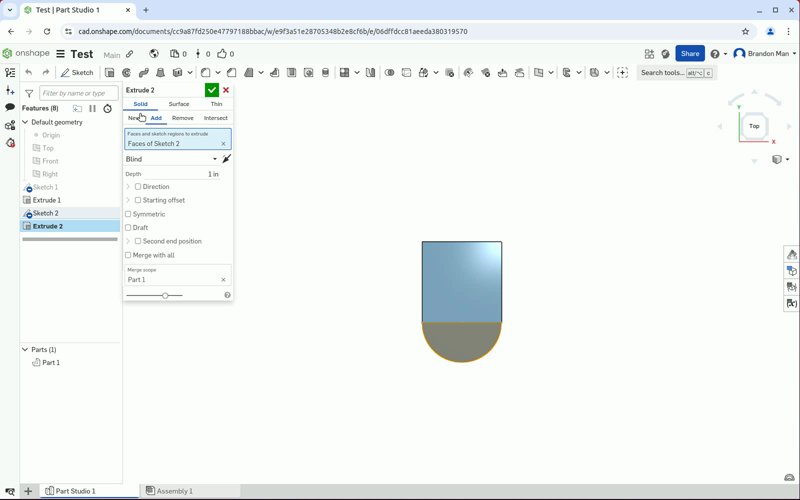
mouse_move(137, 120)
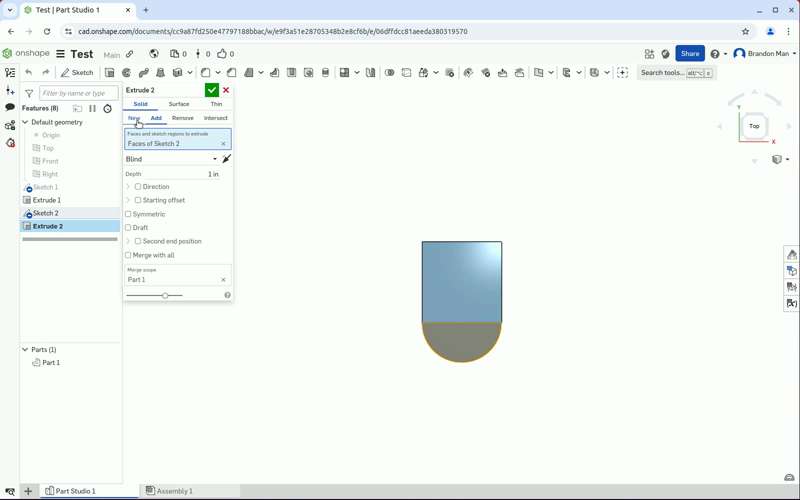
click(137, 120)
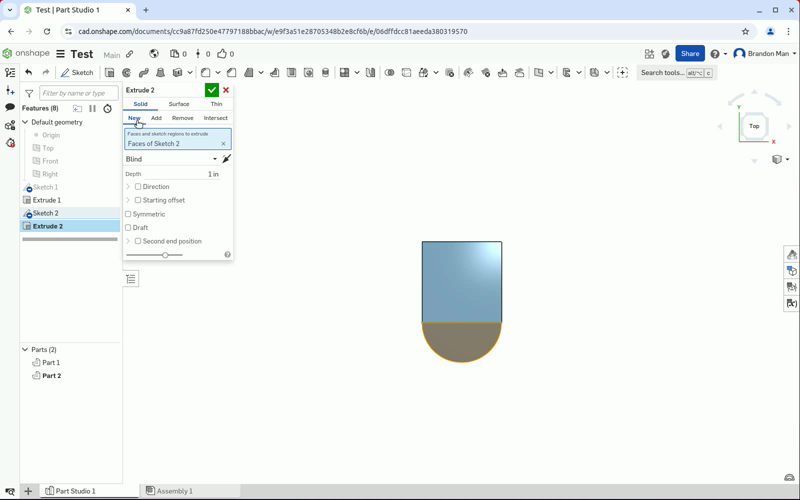
key(tab, 4)
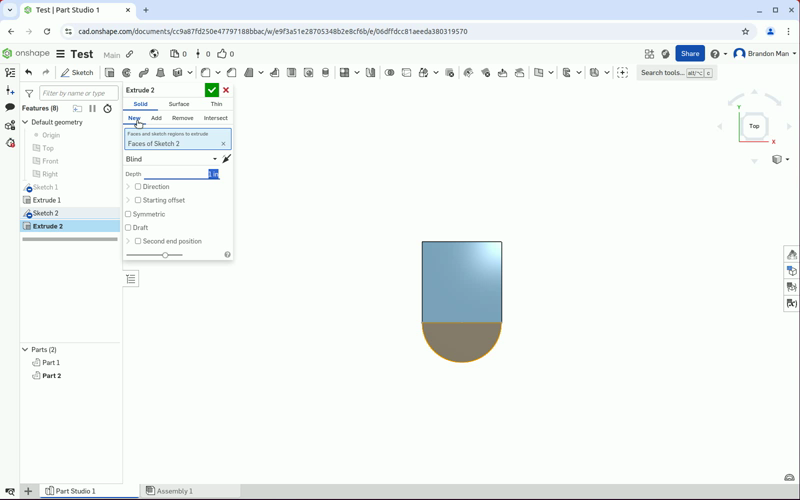
text(9.147)
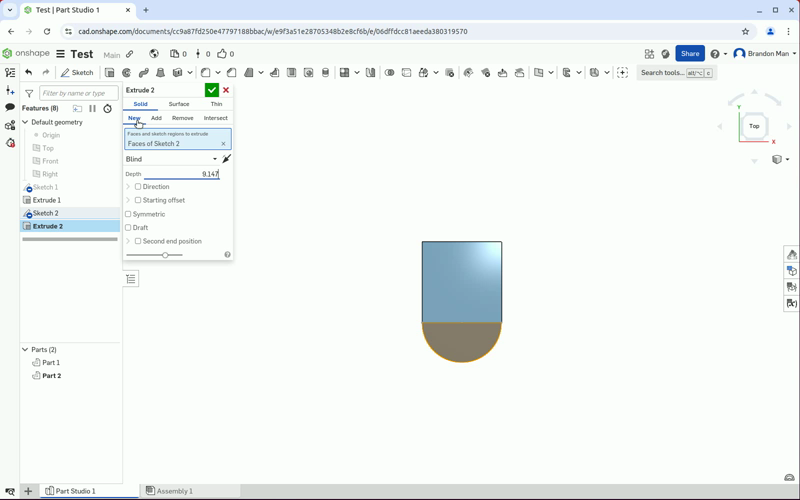
key(enter)
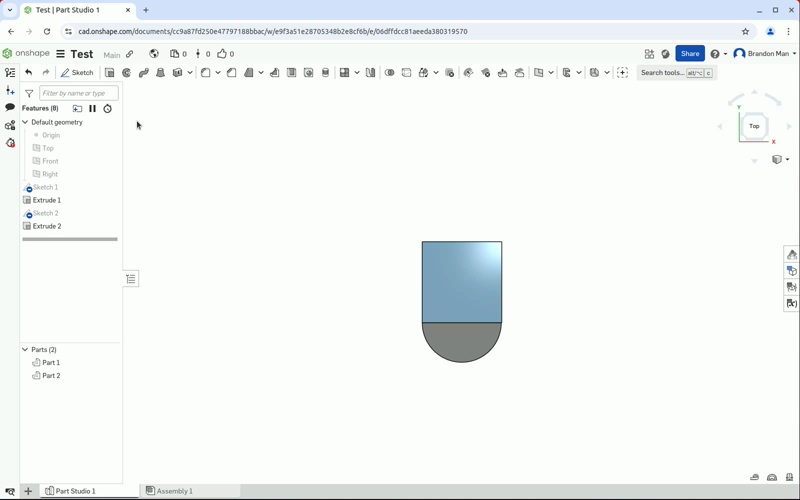
key(shift+h)
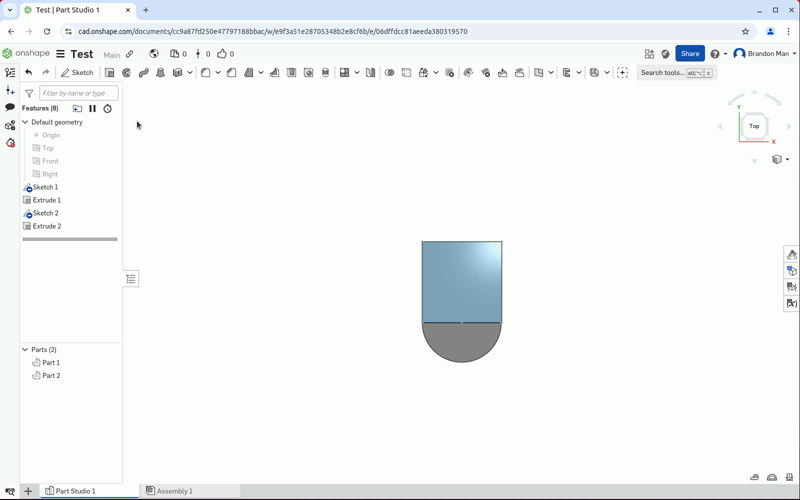
key(shift+h)
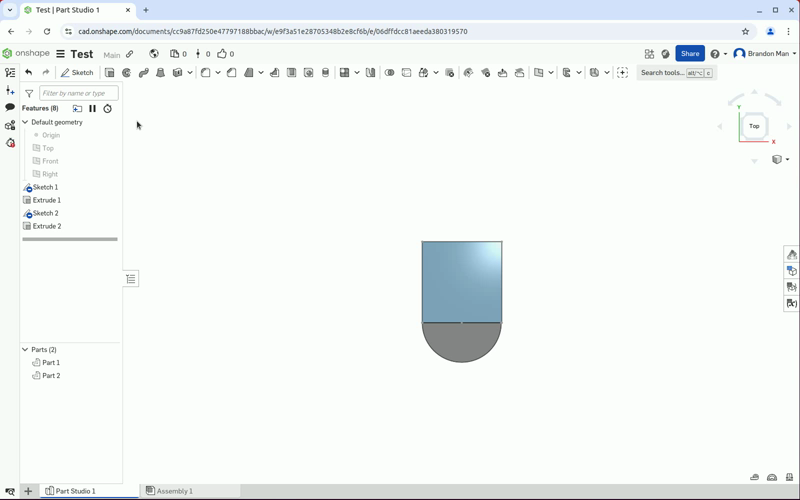
key(shift+7)
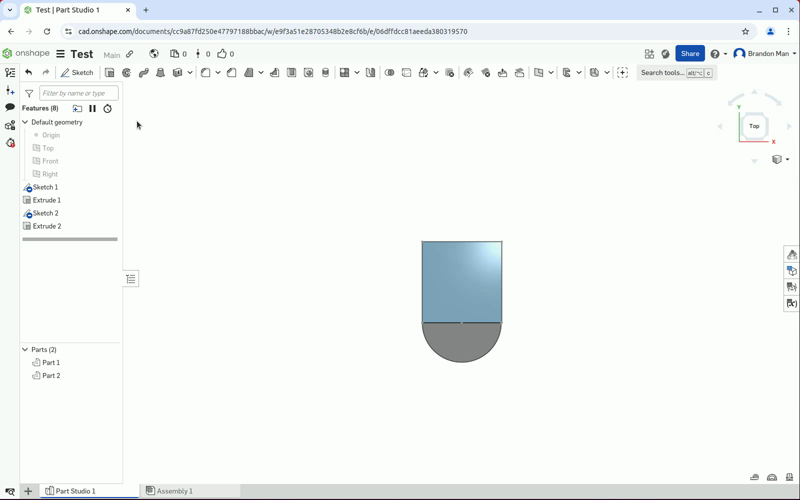
key(up, 3)
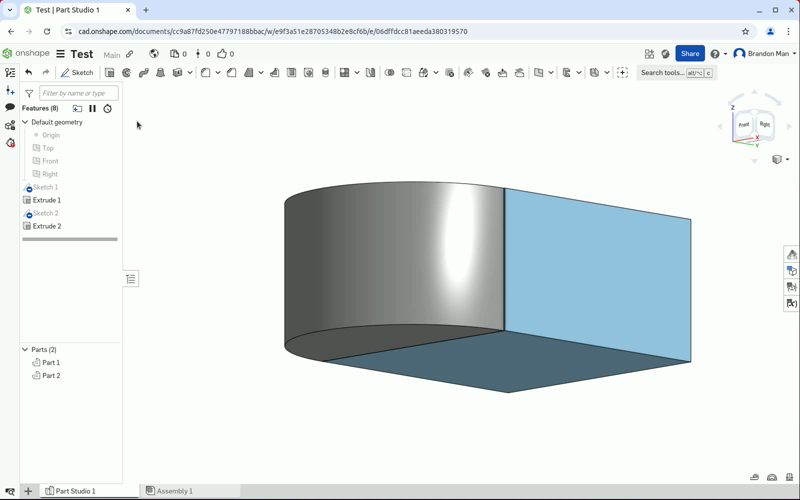
key(left, 3)
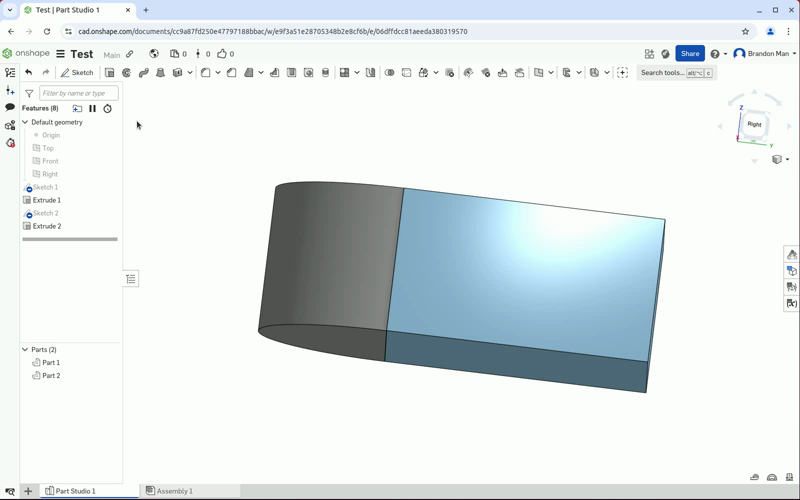
key(right, 3)
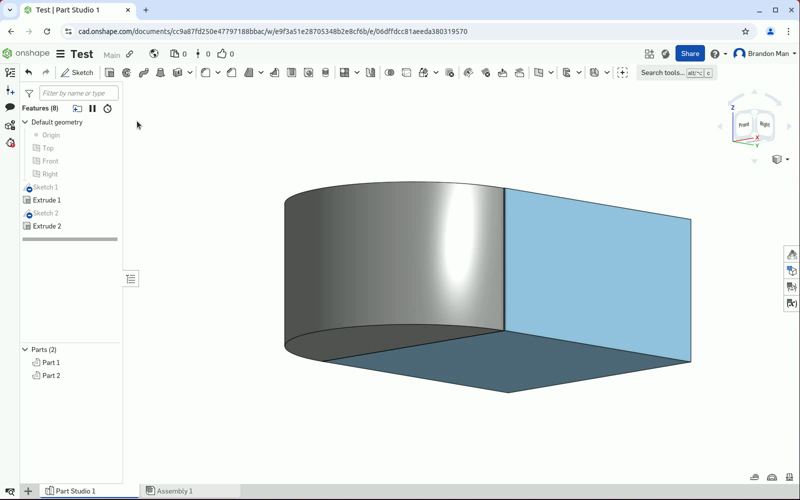
key(down, 3)
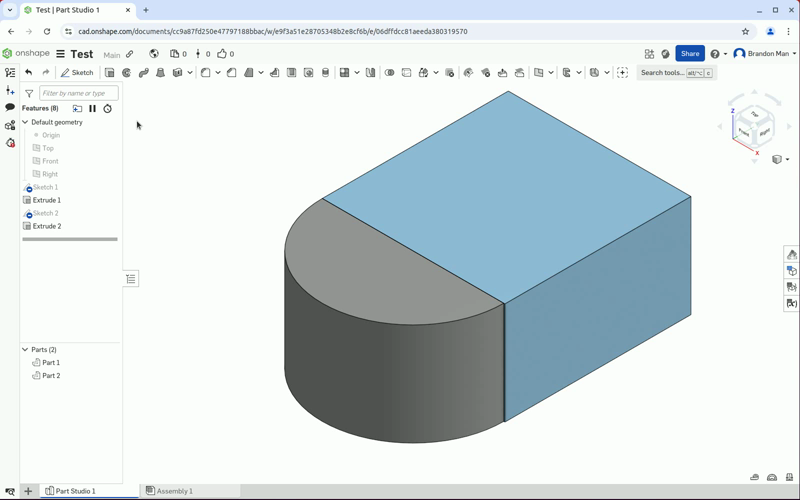
mouse_move(73, 189)
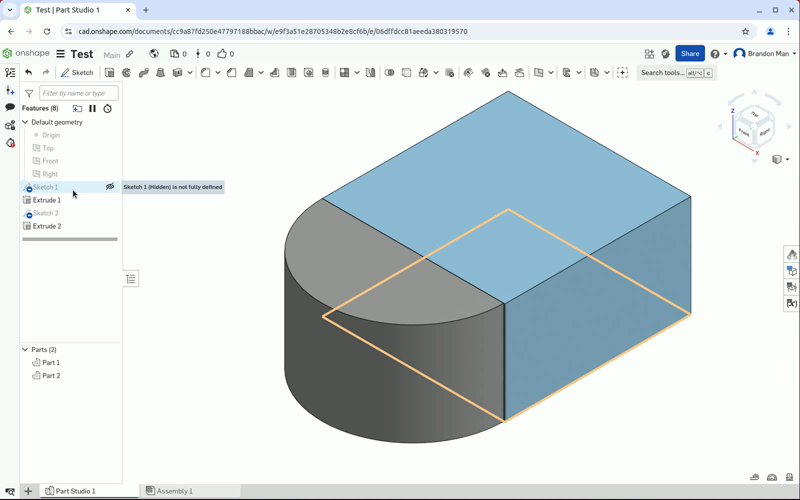
click(73, 189)